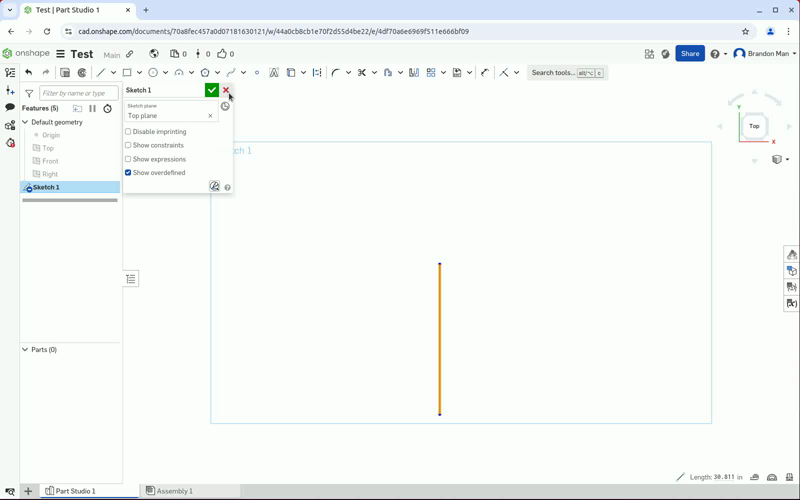
key(shift+h)
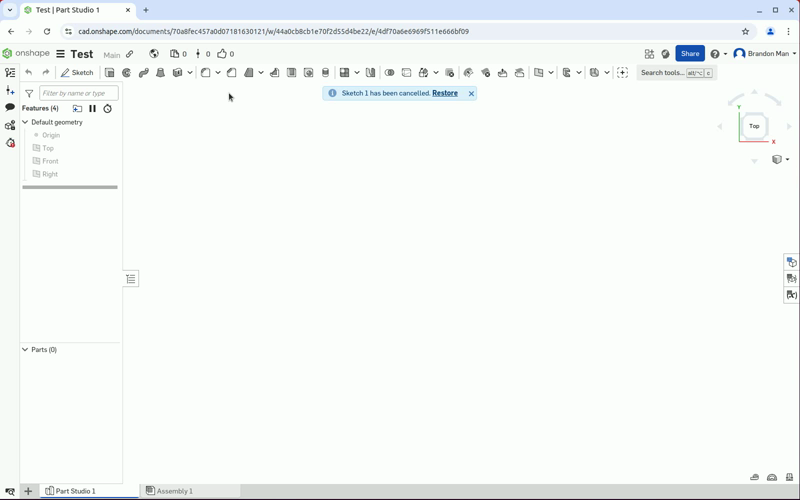
mouse_move(73, 352)
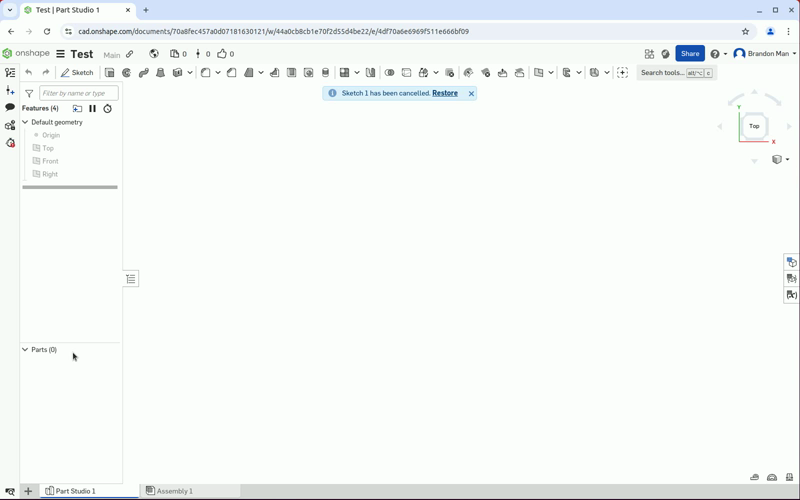
key(y)
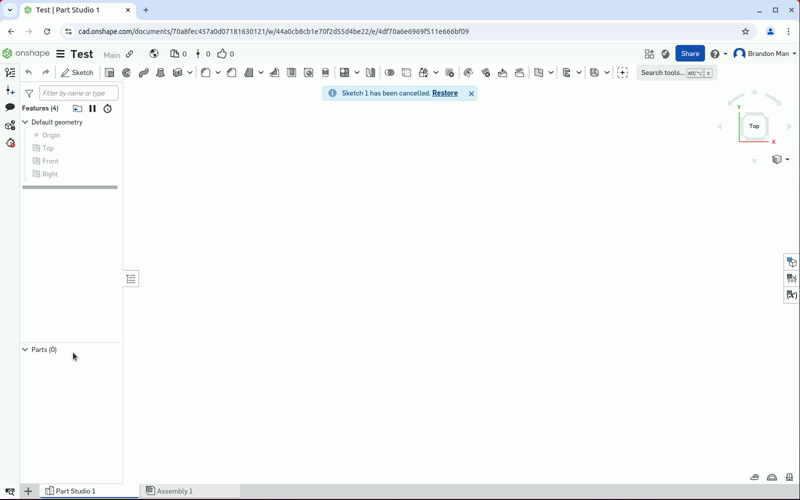
key(shift+p)
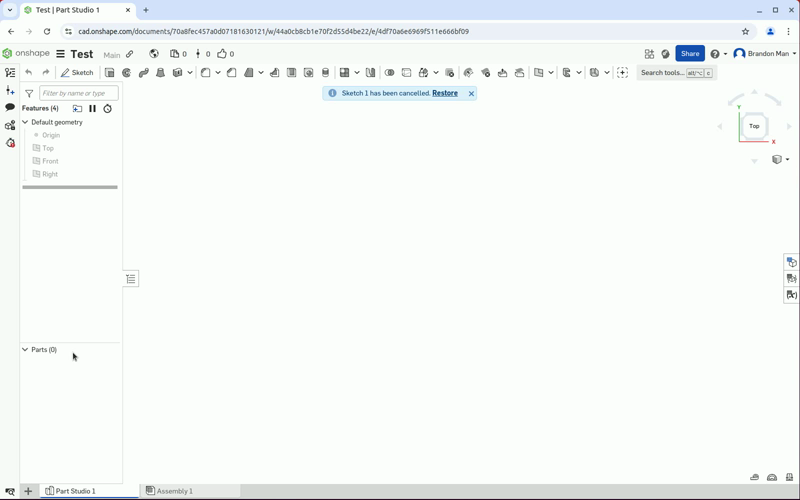
key(space)
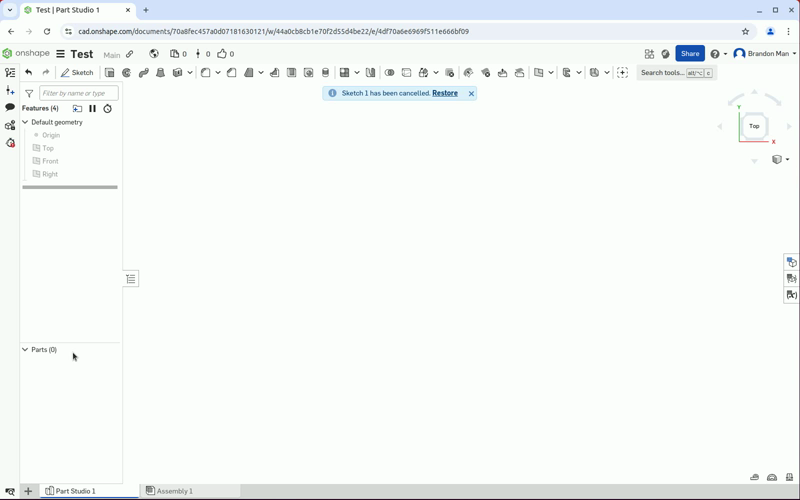
key_down(shift)
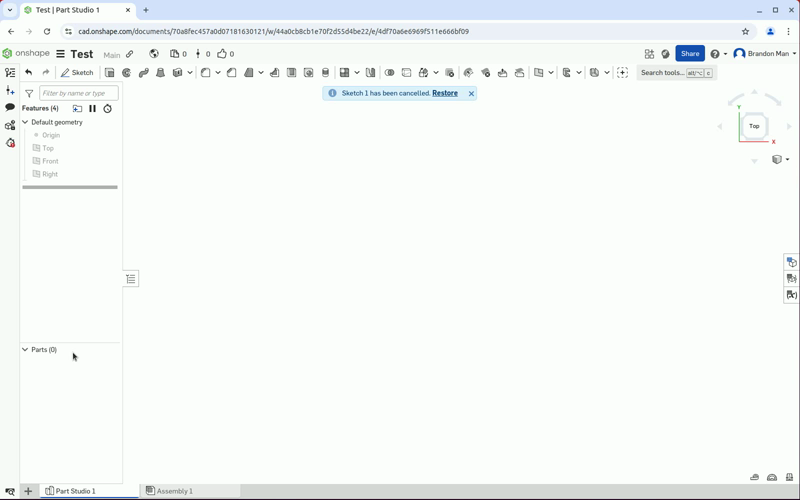
key(up)
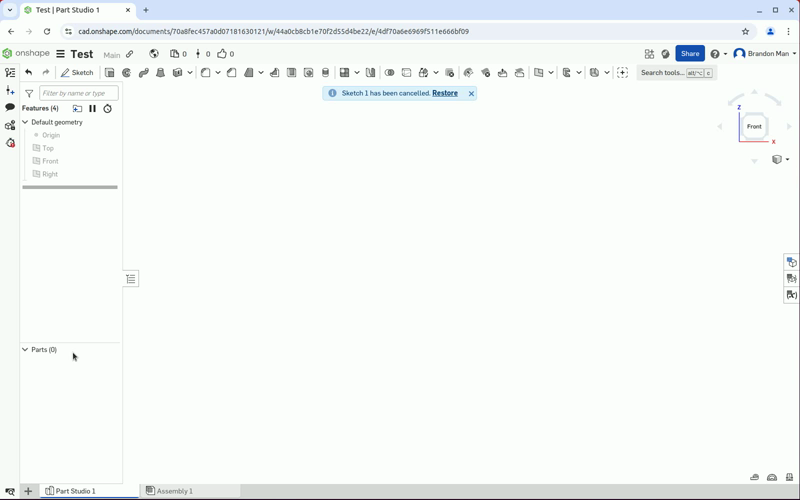
key_up(shift)
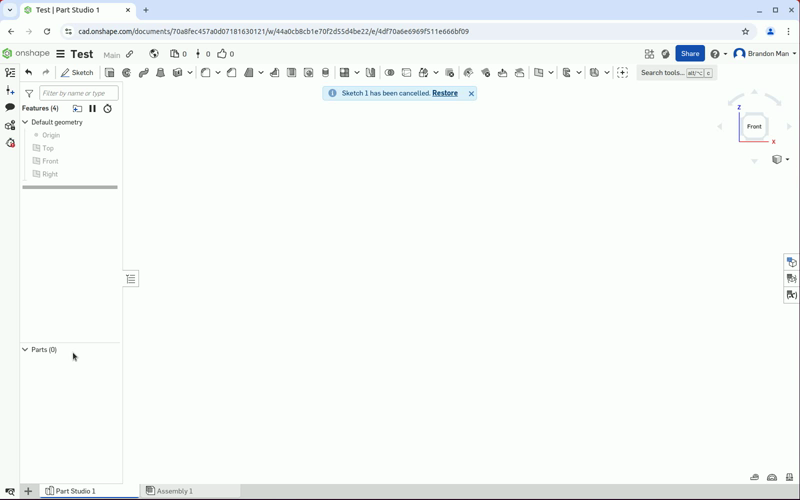
mouse_move(73, 352)
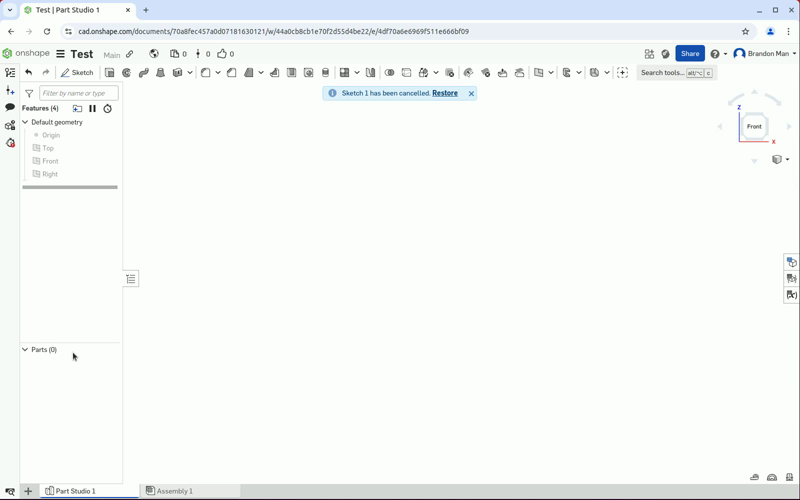
key(shift+y)
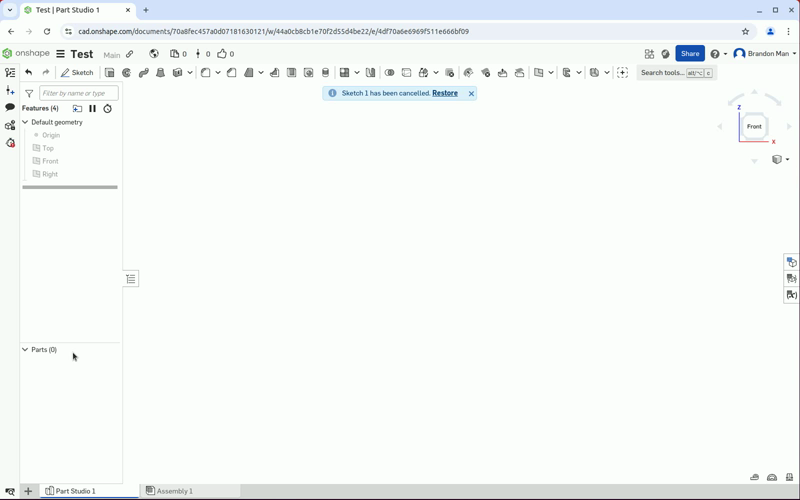
key(shift+s)
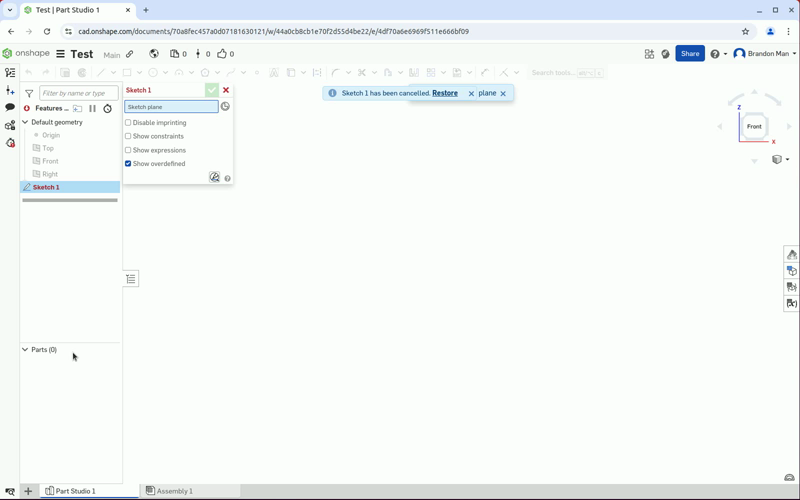
mouse_move(73, 163)
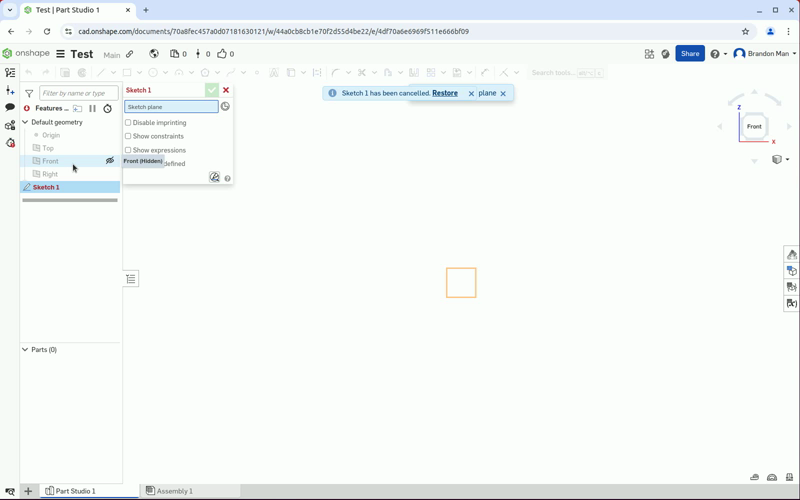
click(73, 163)
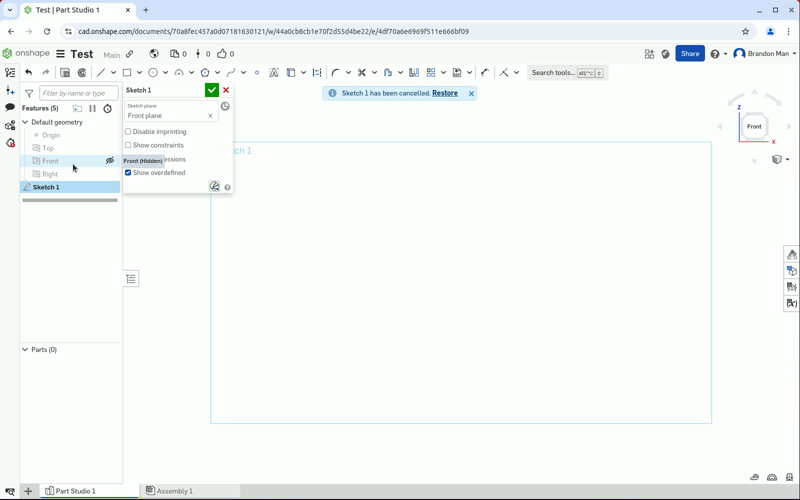
mouse_move(73, 352)
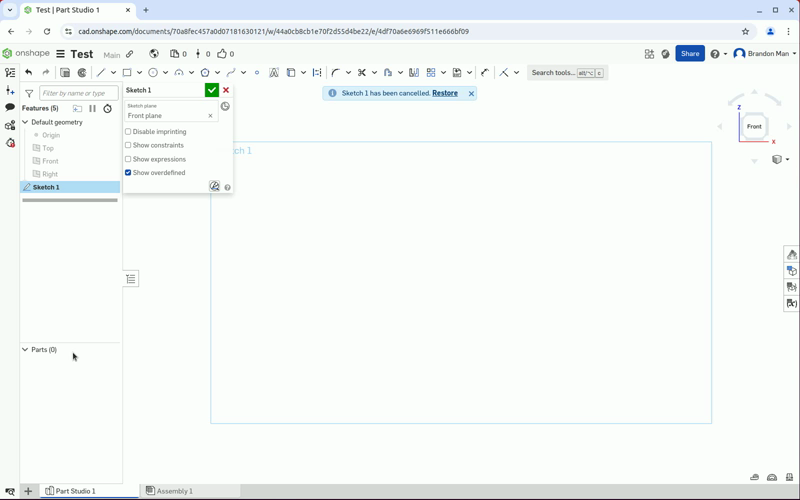
key(y)
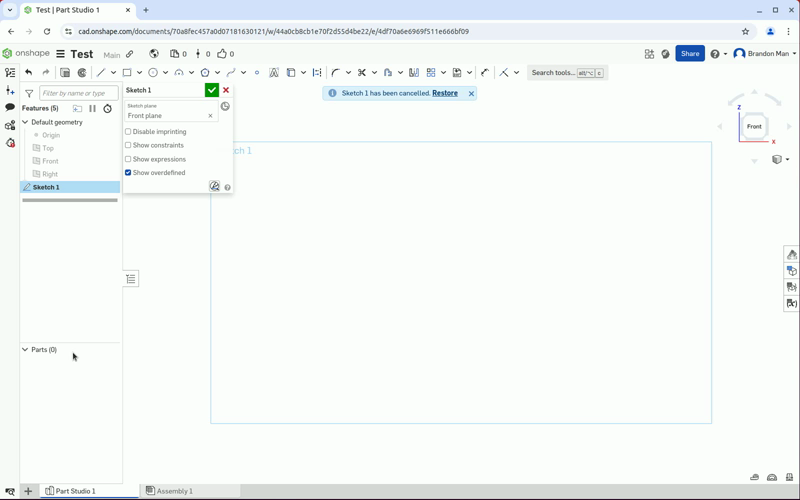
key(l)
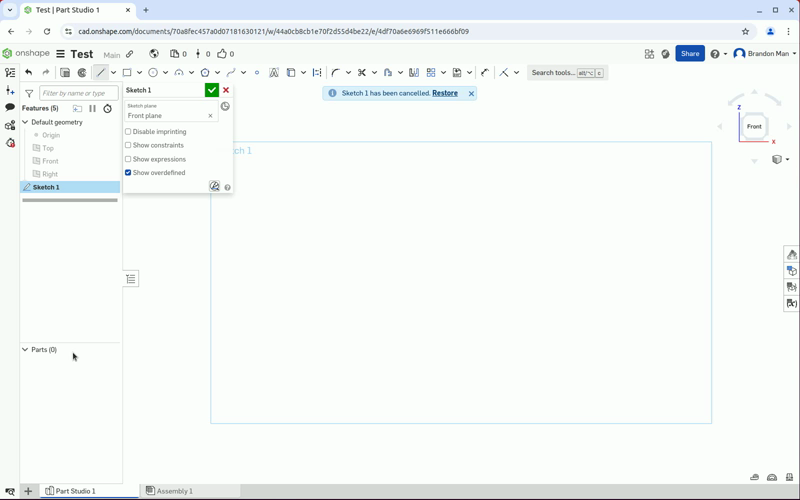
key_down(shift)
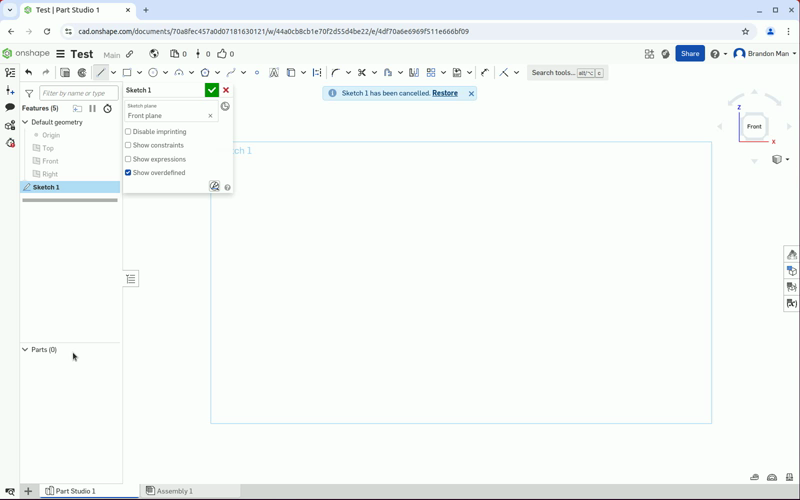
mouse_move(460, 282)
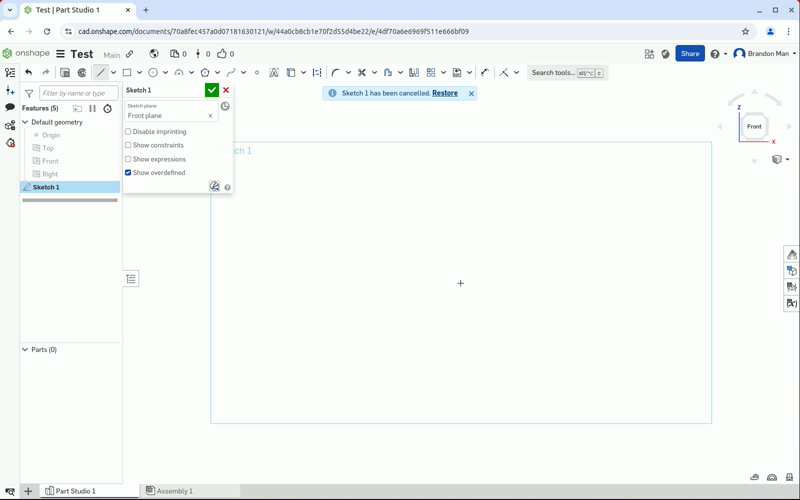
click(460, 282)
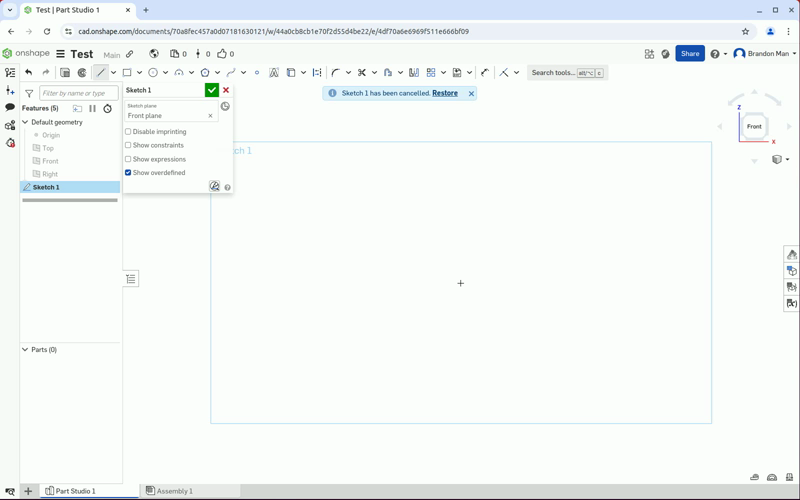
key_up(shift)
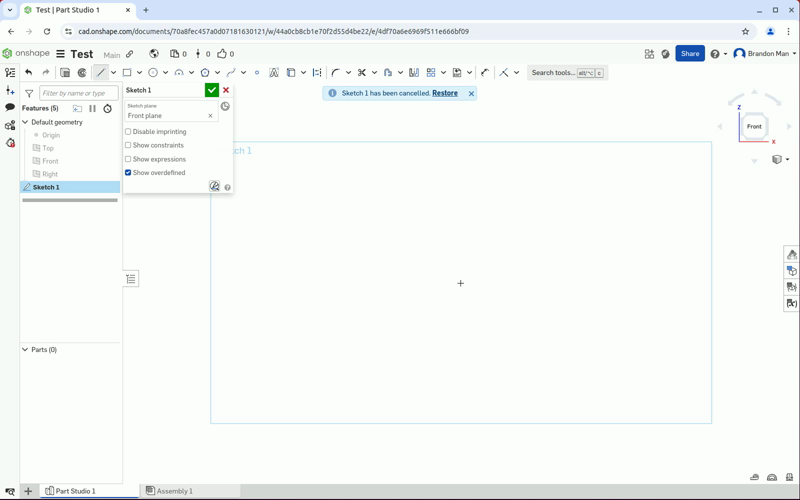
key_down(shift)
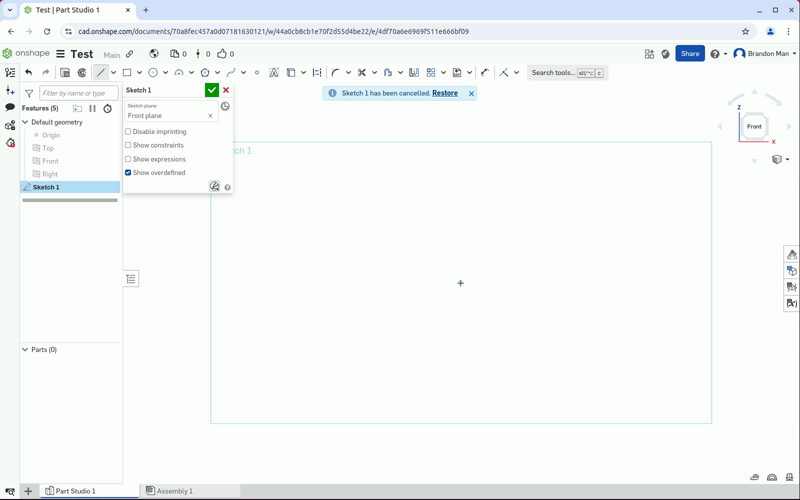
mouse_move(588, 282)
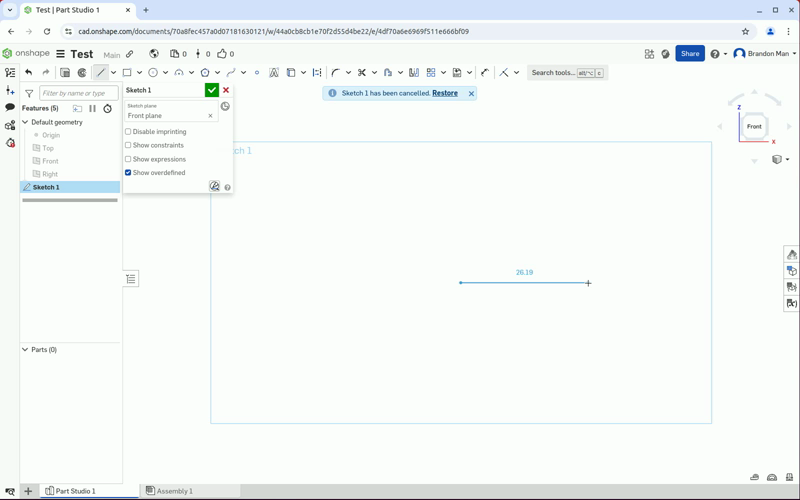
click(588, 282)
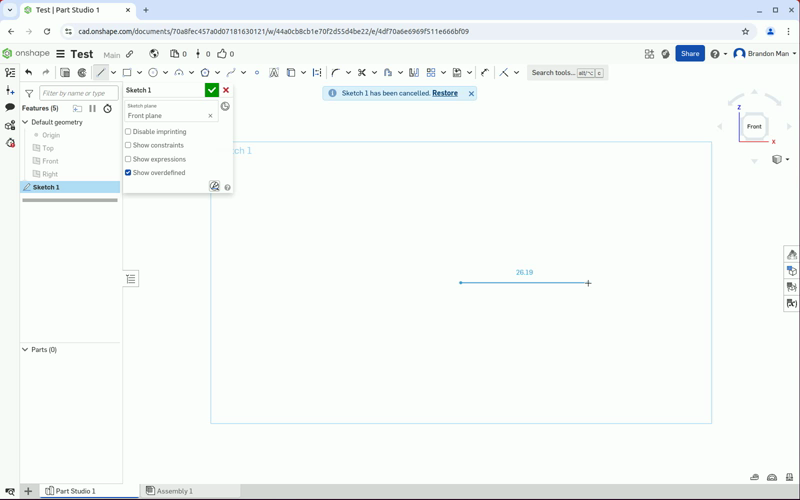
key_up(shift)
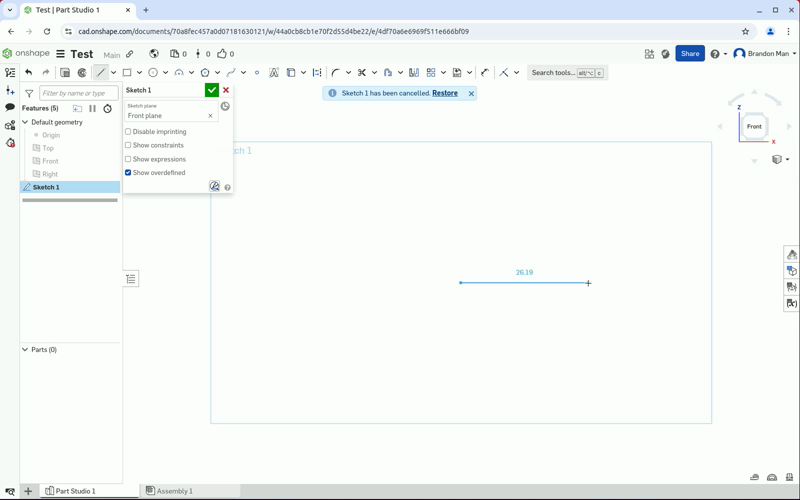
key_down(shift)
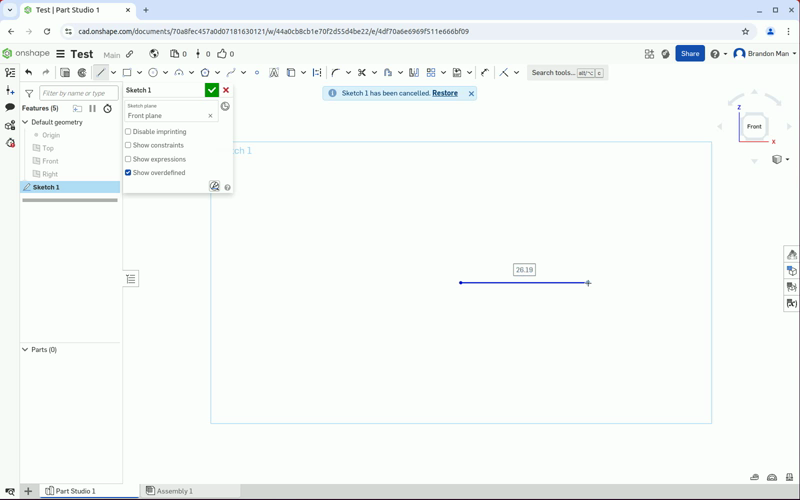
mouse_move(588, 207)
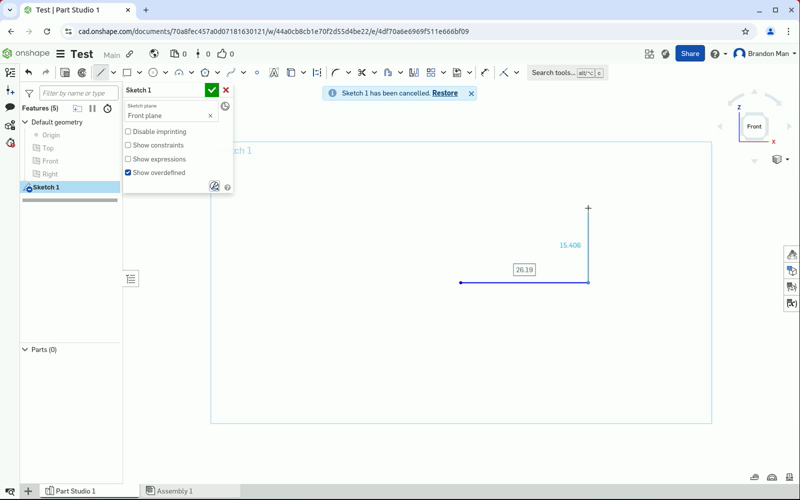
click(588, 207)
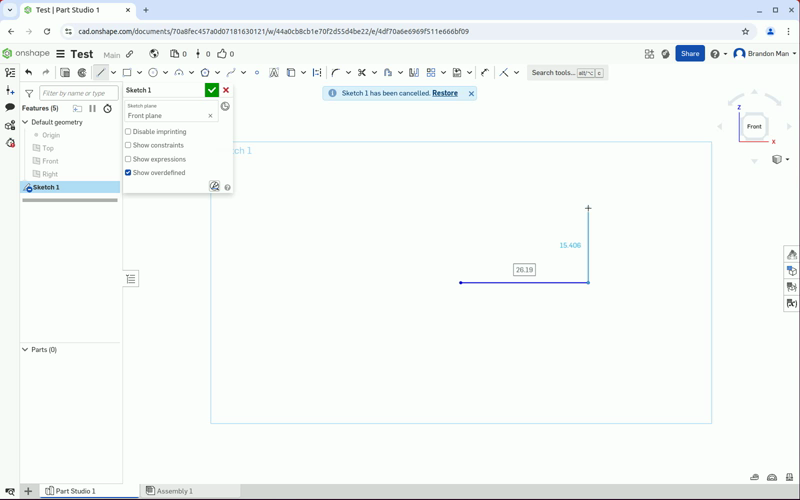
key_up(shift)
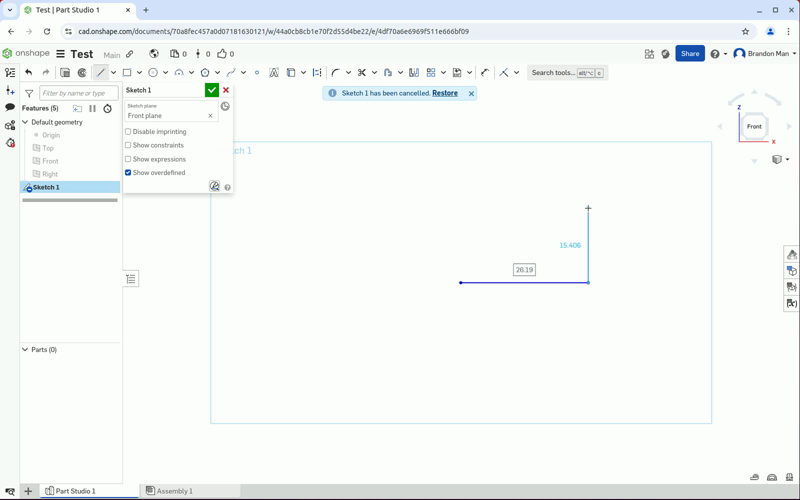
key_down(shift)
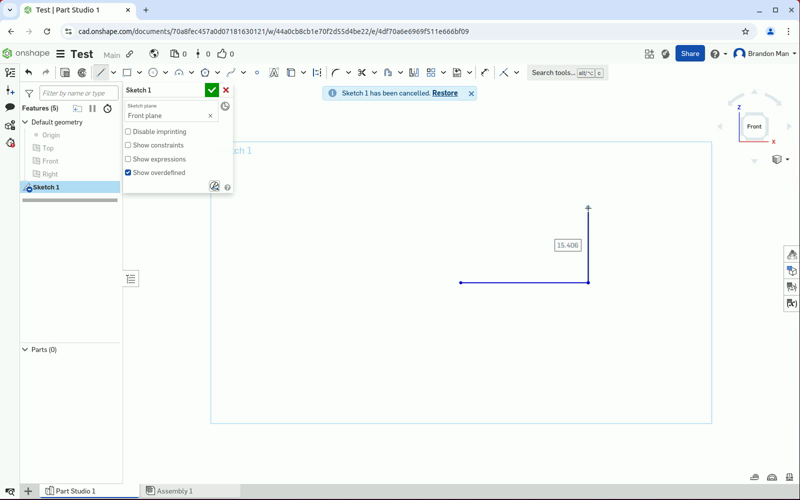
mouse_move(460, 207)
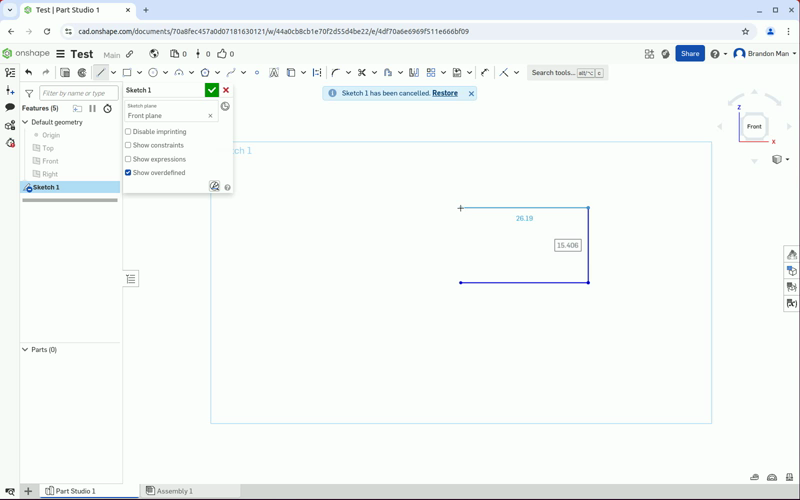
click(460, 207)
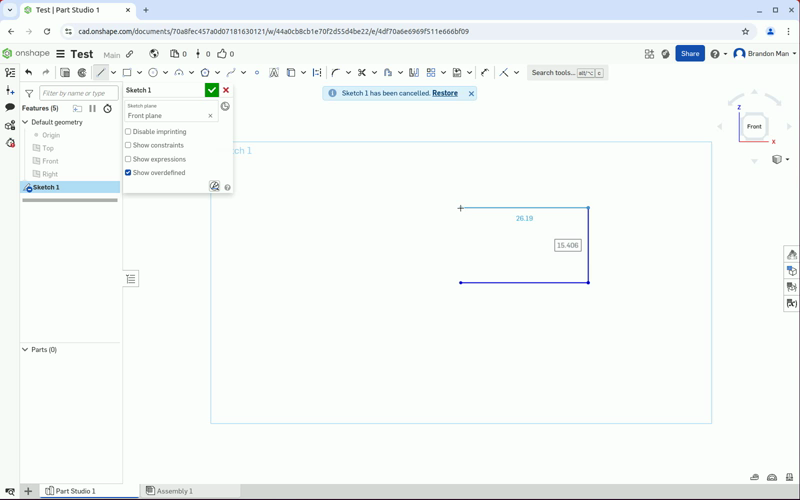
key_up(shift)
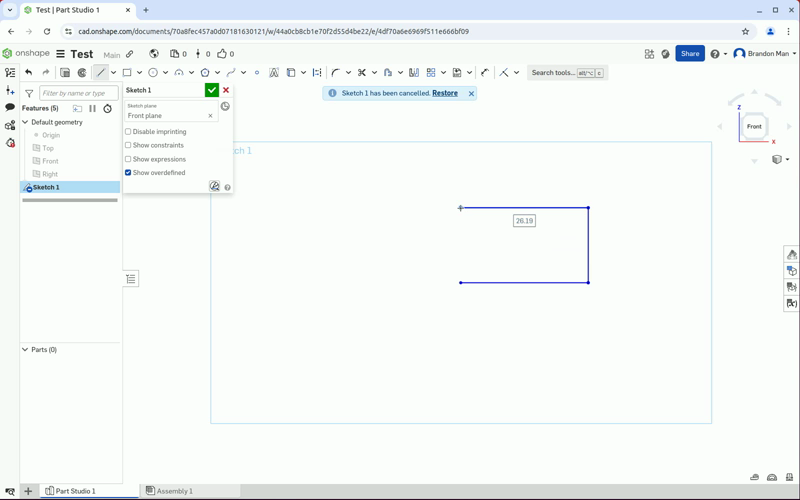
key_down(shift)
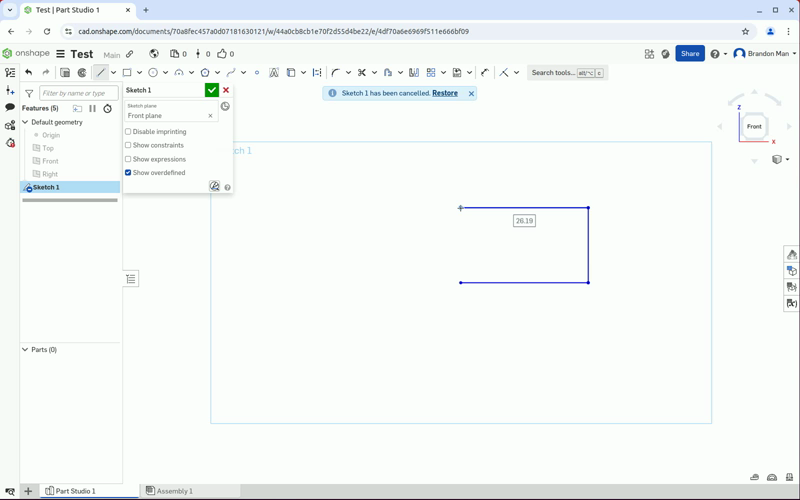
mouse_move(460, 282)
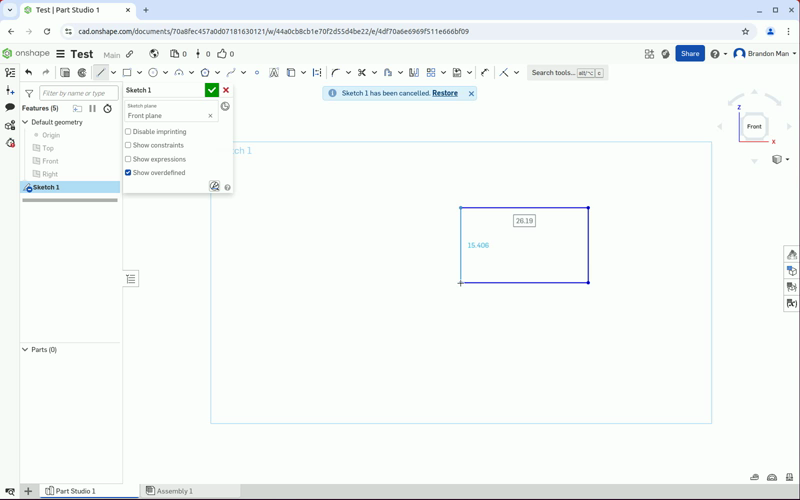
key_up(shift)
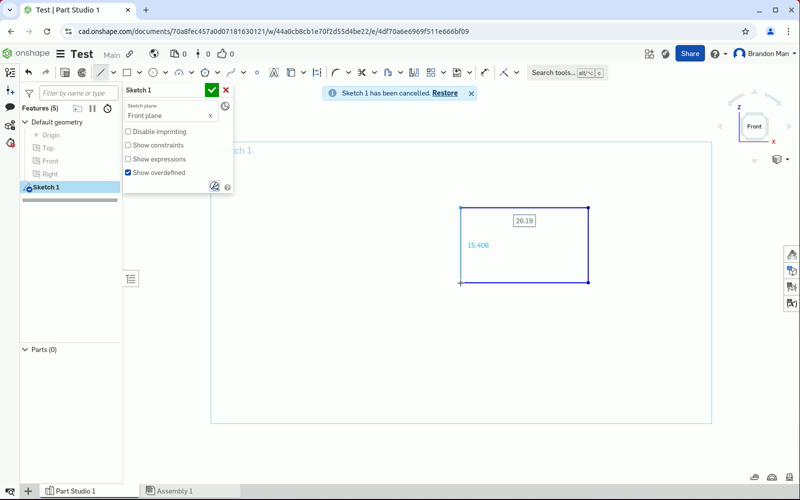
click(460, 282)
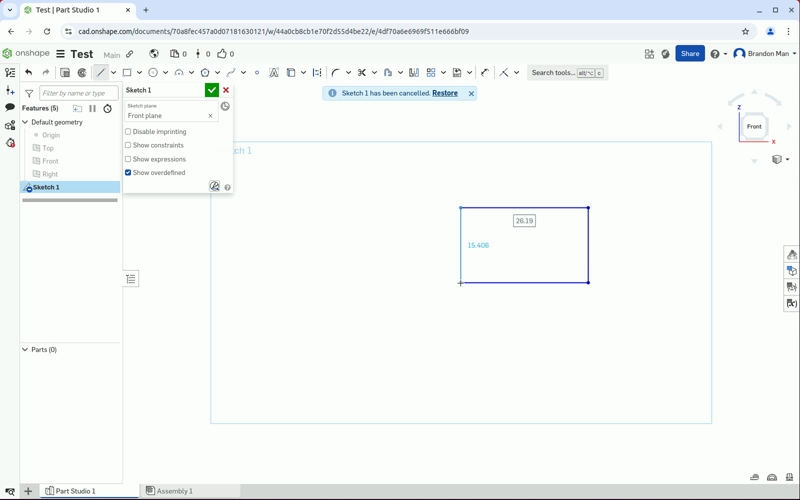
key(esc)
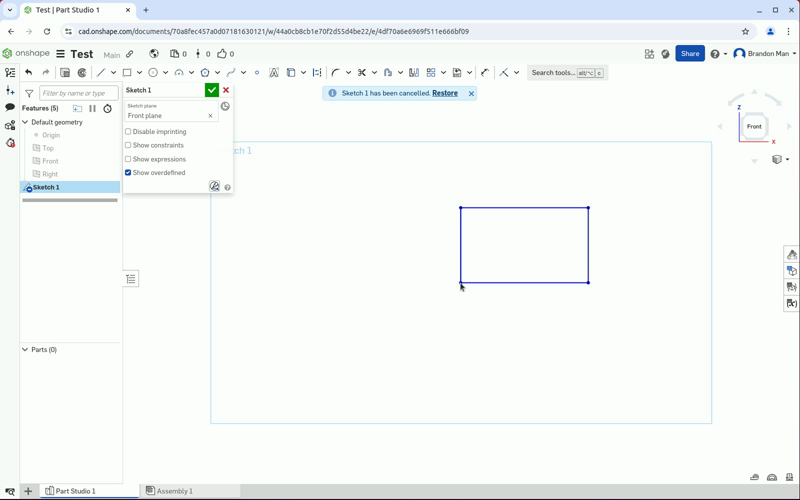
mouse_move(482, 219)
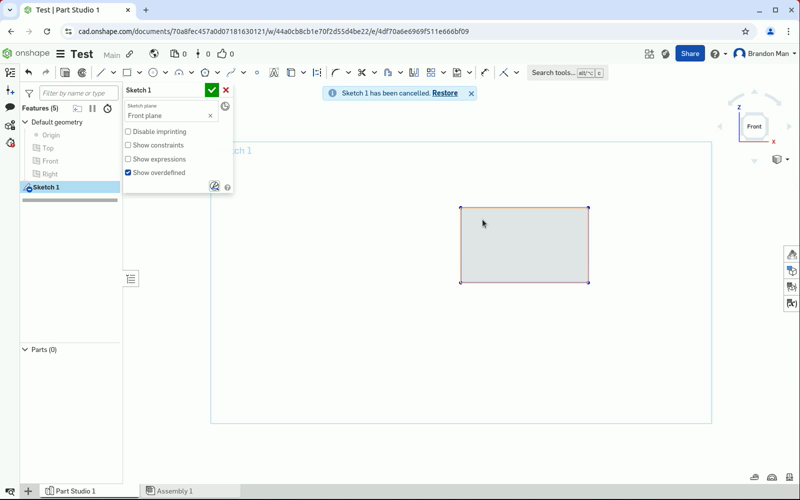
click(482, 219)
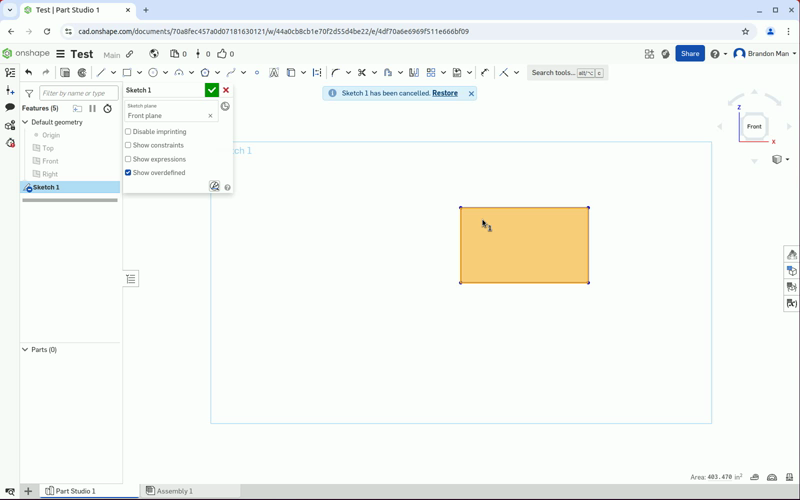
mouse_move(73, 352)
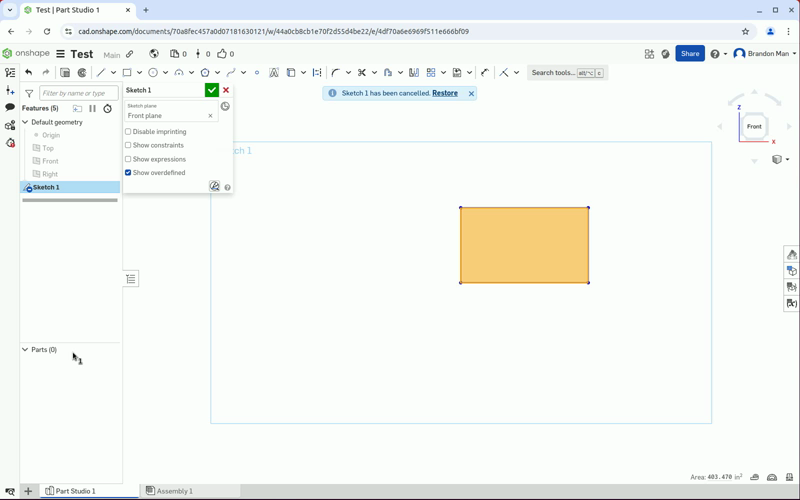
key(shift+y)
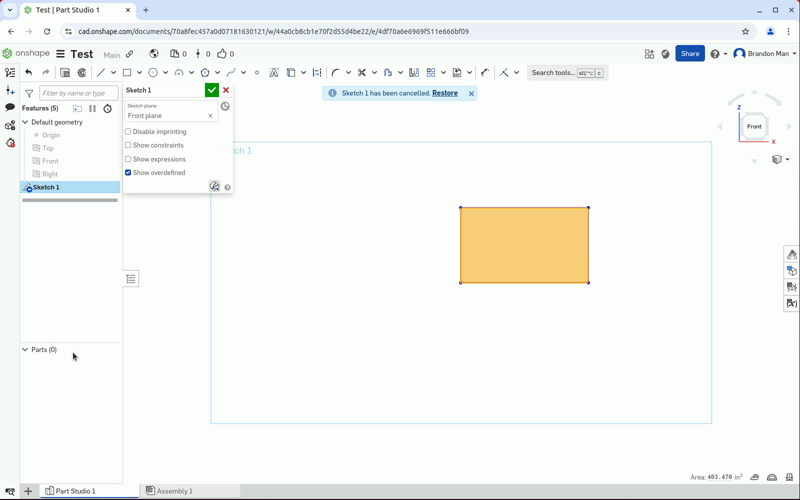
key(shift+e)
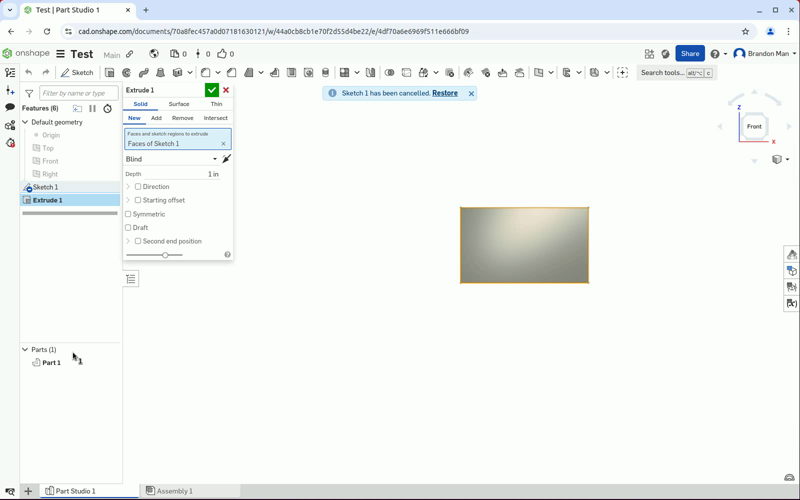
mouse_move(143, 106)
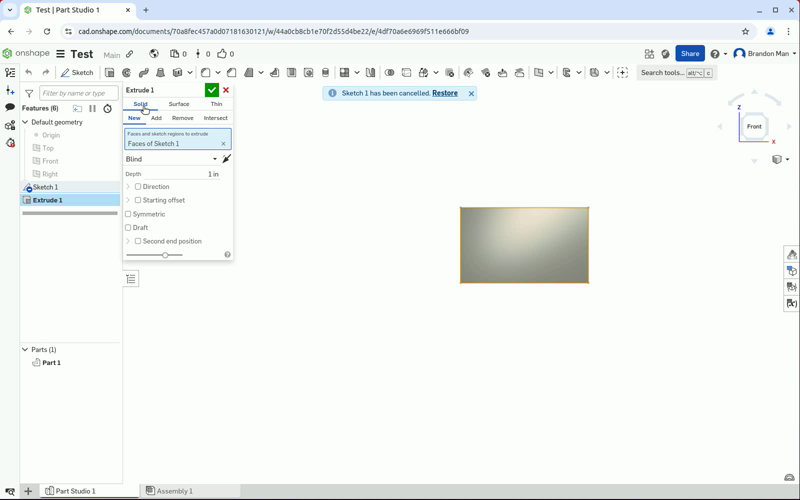
click(143, 106)
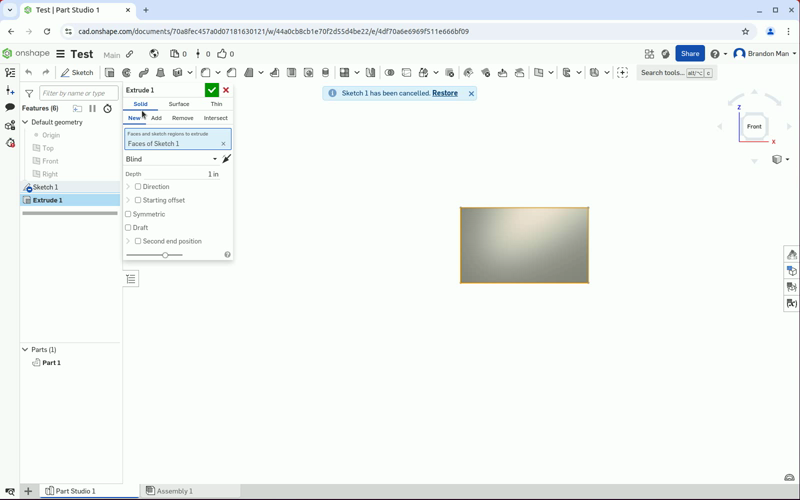
mouse_move(137, 120)
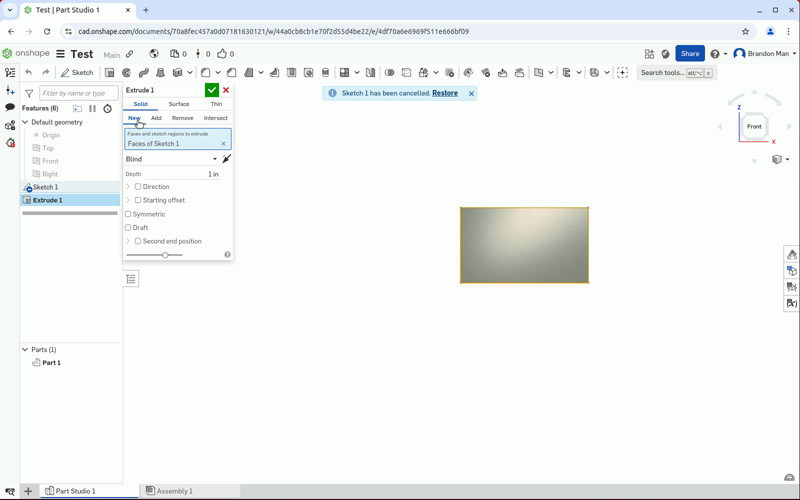
click(137, 120)
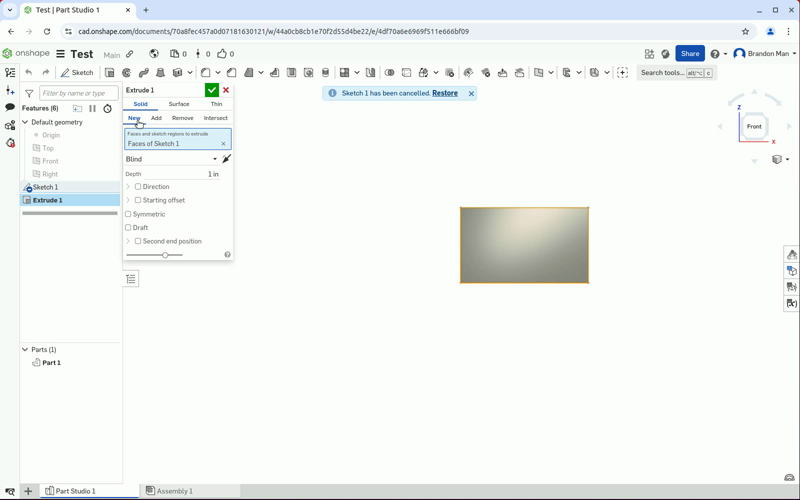
key(tab, 4)
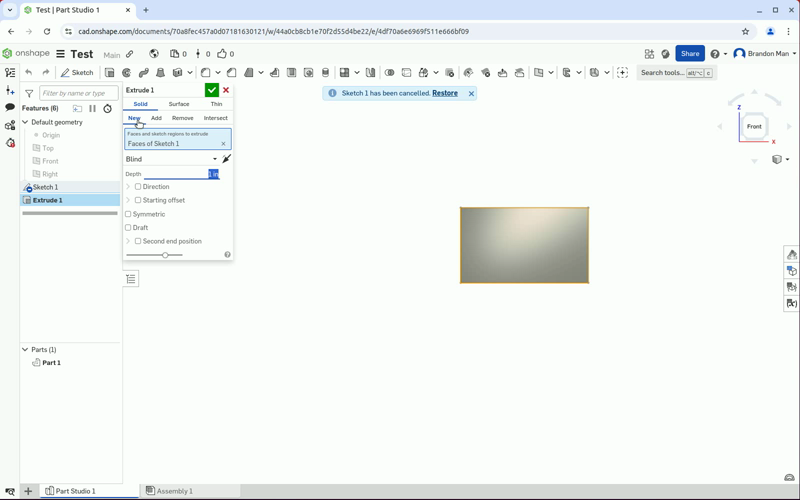
text(-13.961)
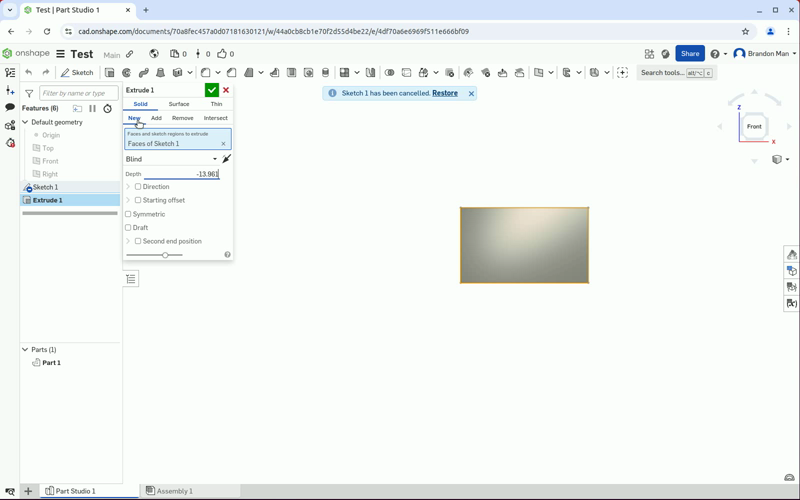
key(enter)
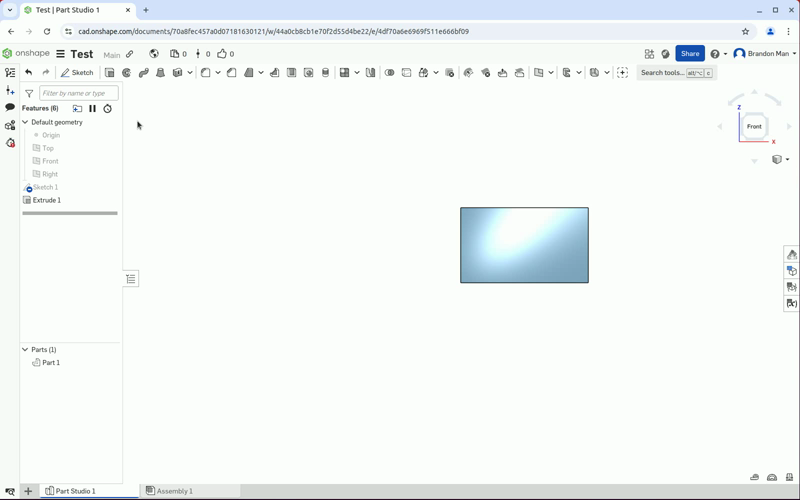
key(shift+h)
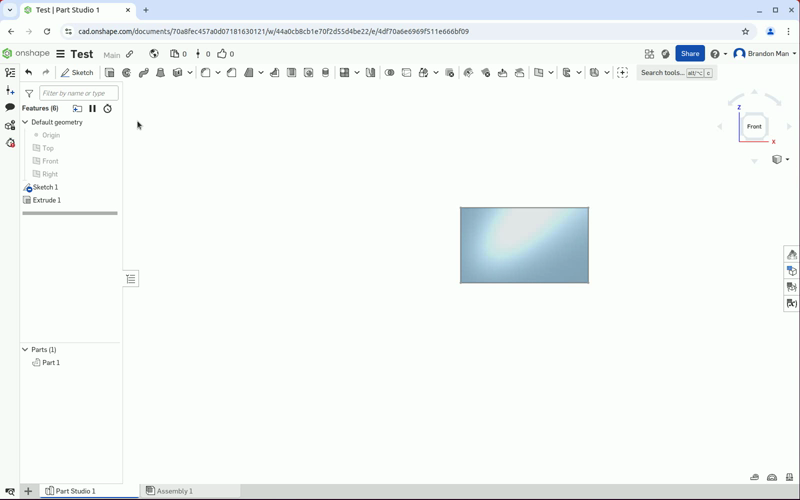
key(shift+h)
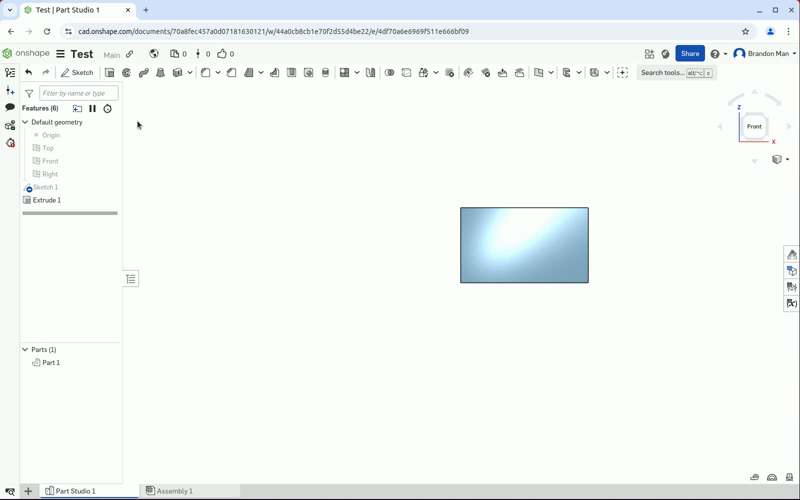
mouse_move(73, 189)
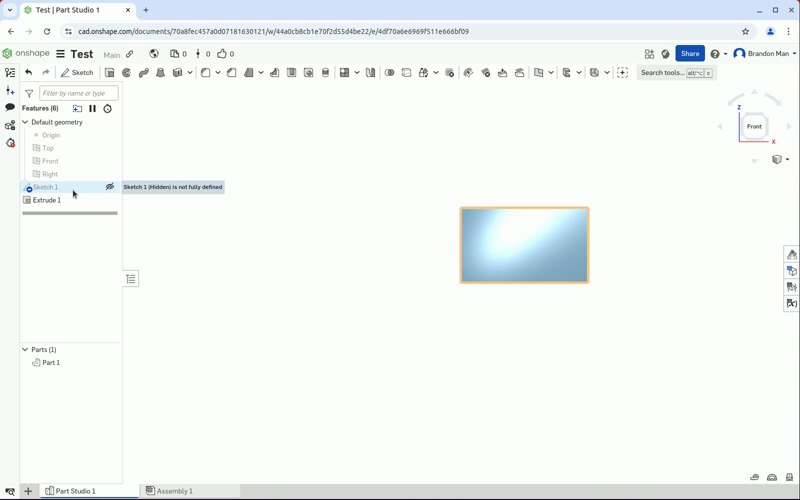
click(73, 189)
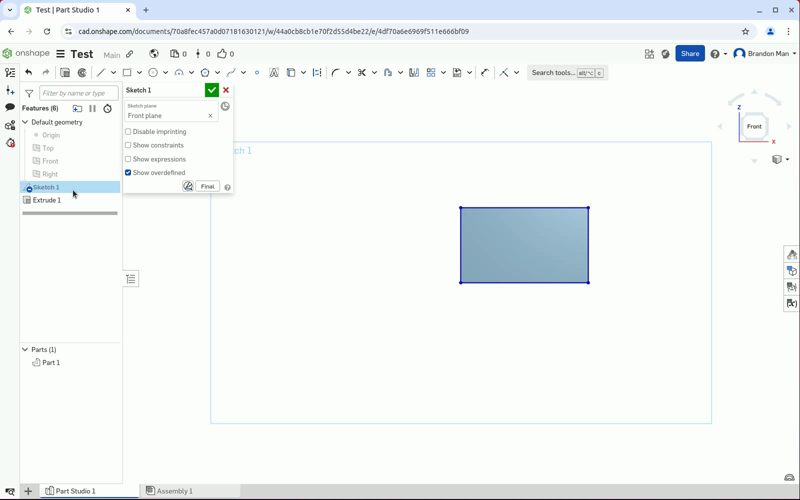
mouse_move(229, 92)
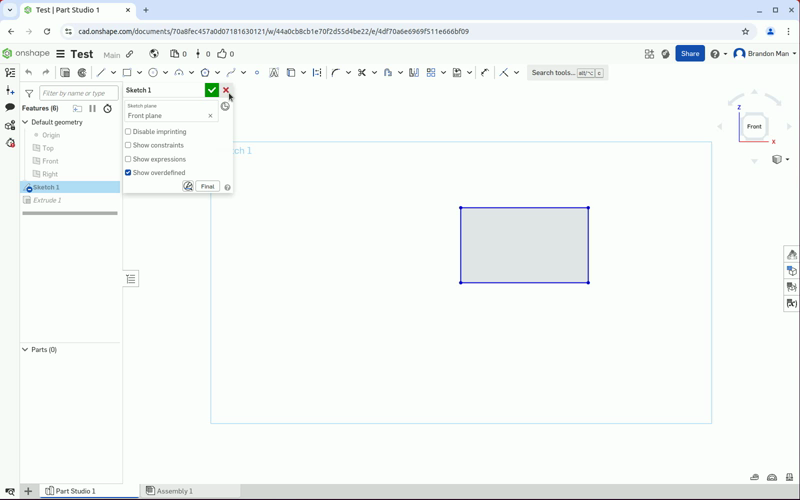
click(229, 92)
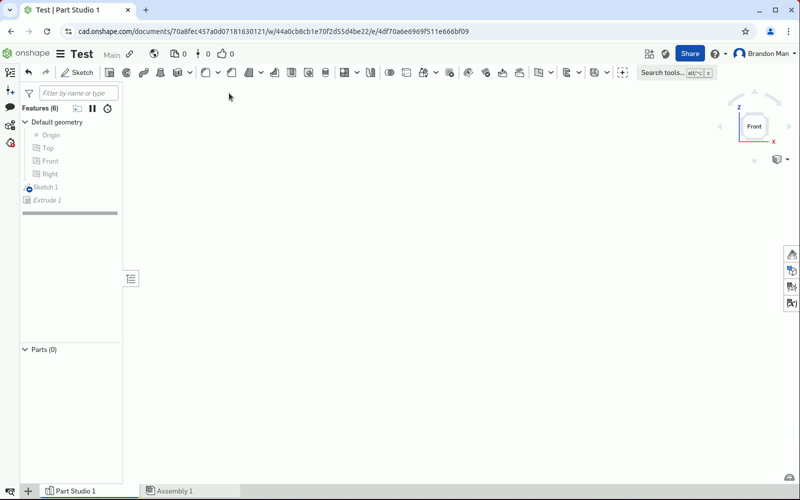
mouse_move(73, 352)
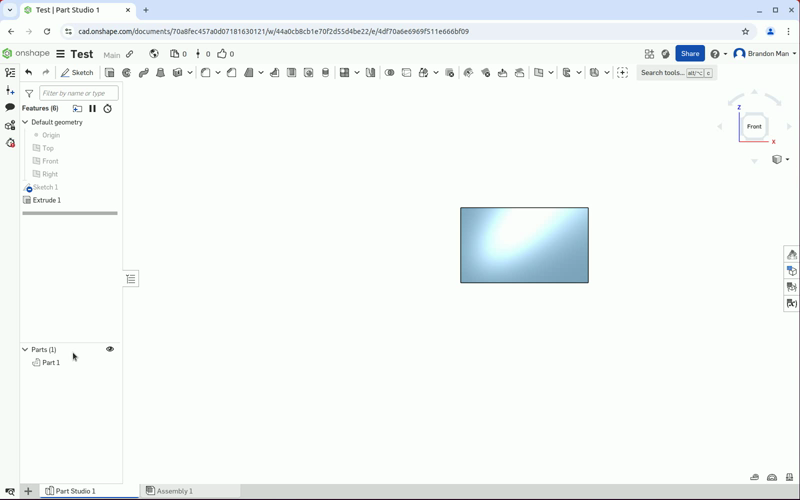
key(y)
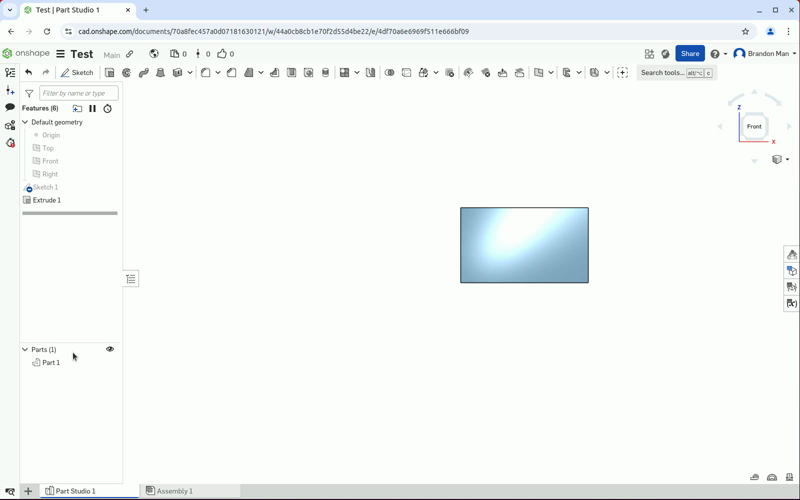
key(shift+p)
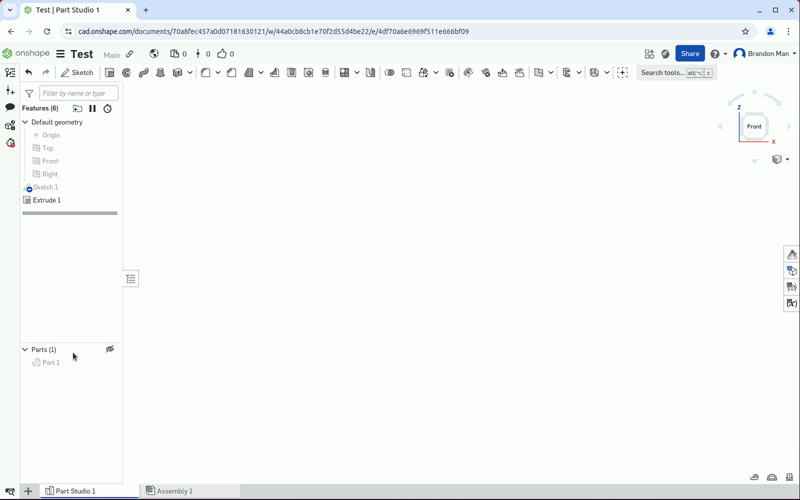
key(space)
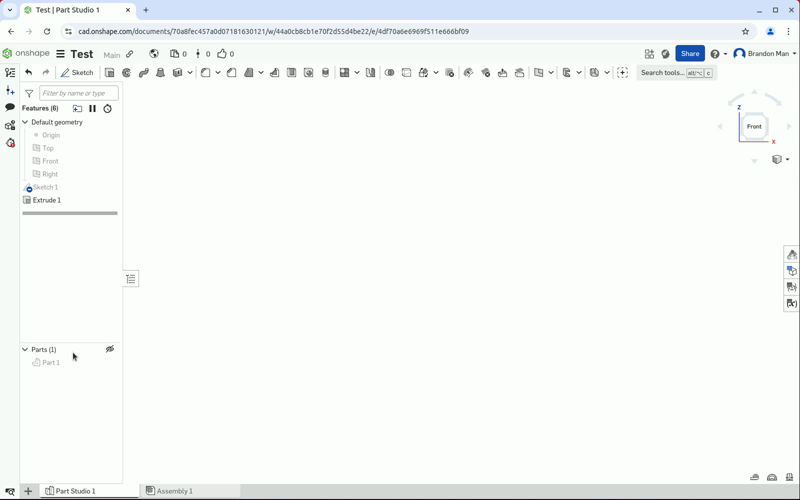
key_down(shift)
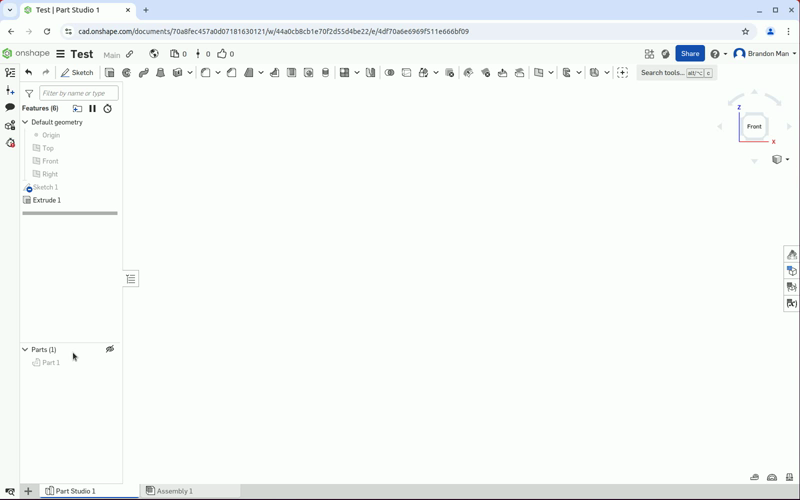
key(down)
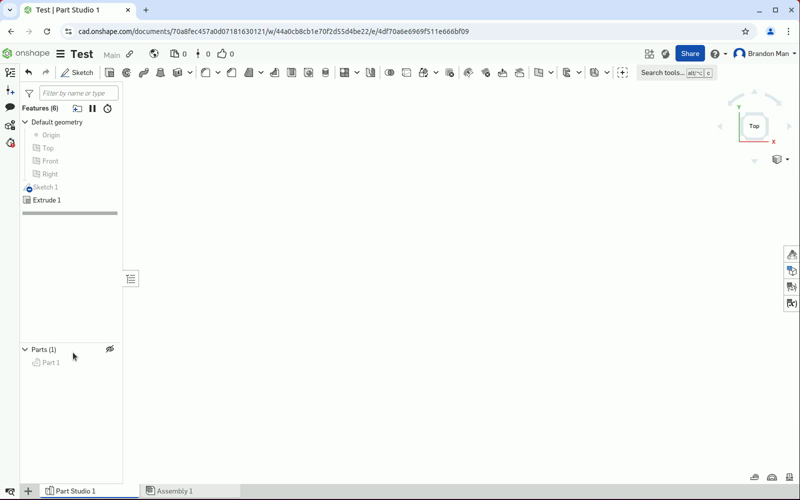
key_up(shift)
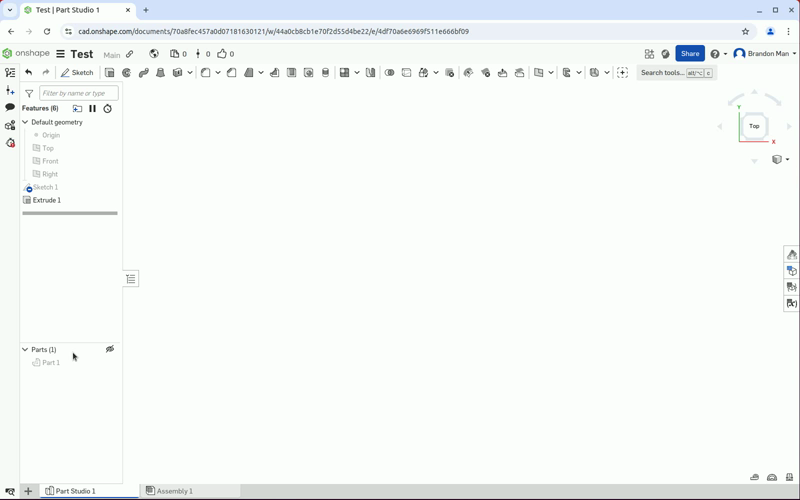
mouse_move(73, 352)
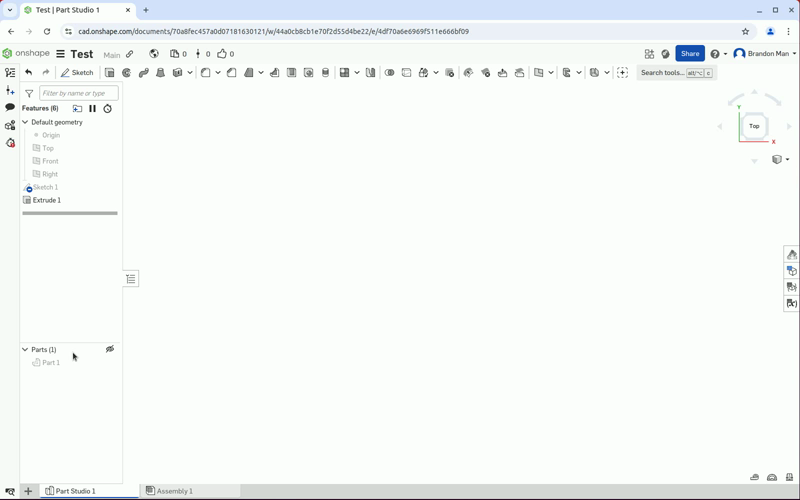
key(shift+y)
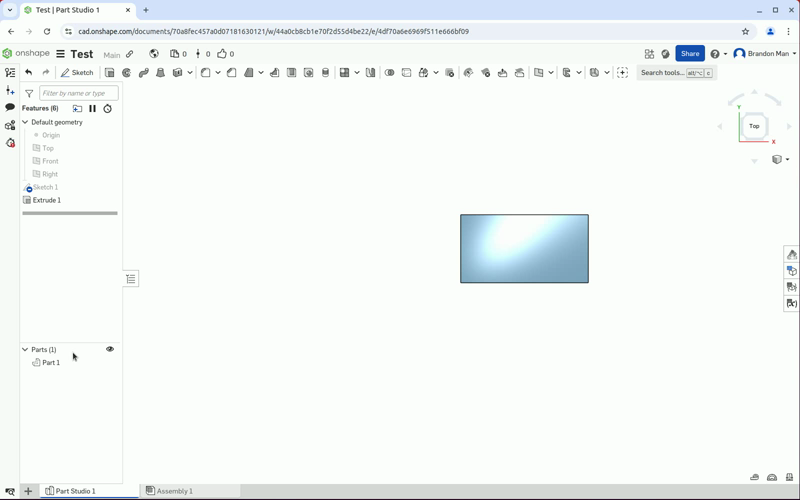
mouse_move(541, 75)
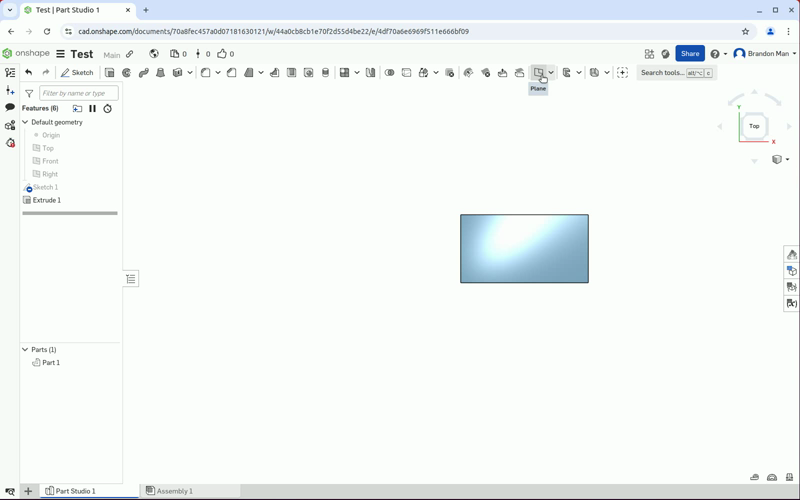
click(541, 75)
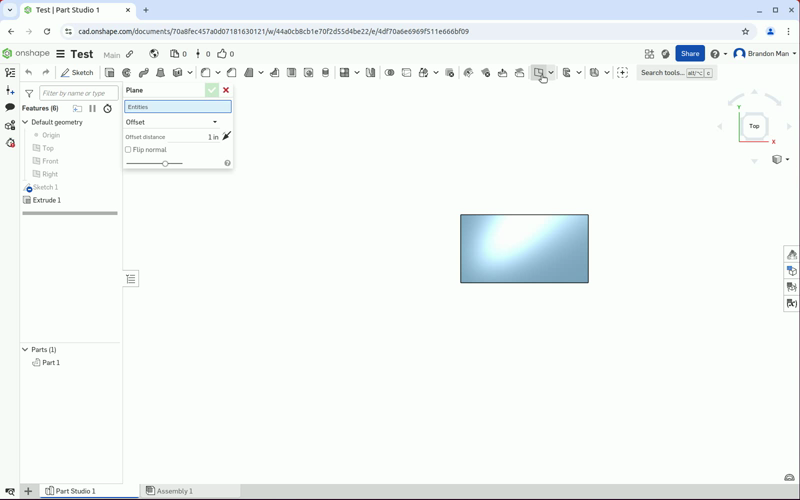
mouse_move(73, 150)
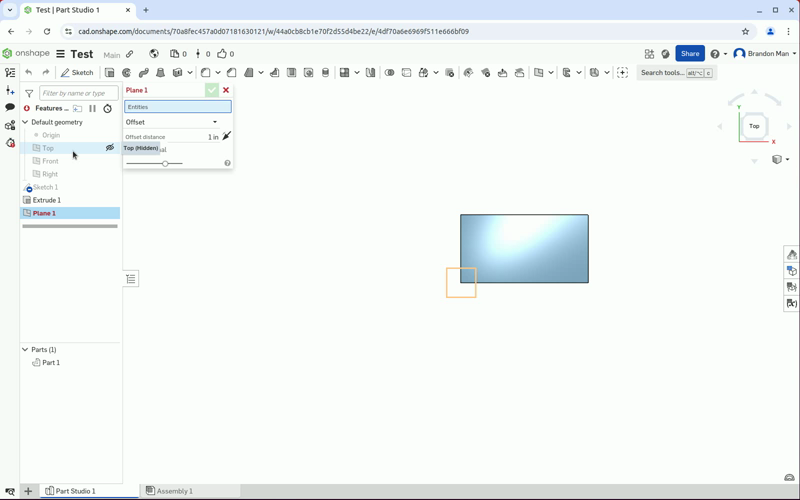
click(73, 150)
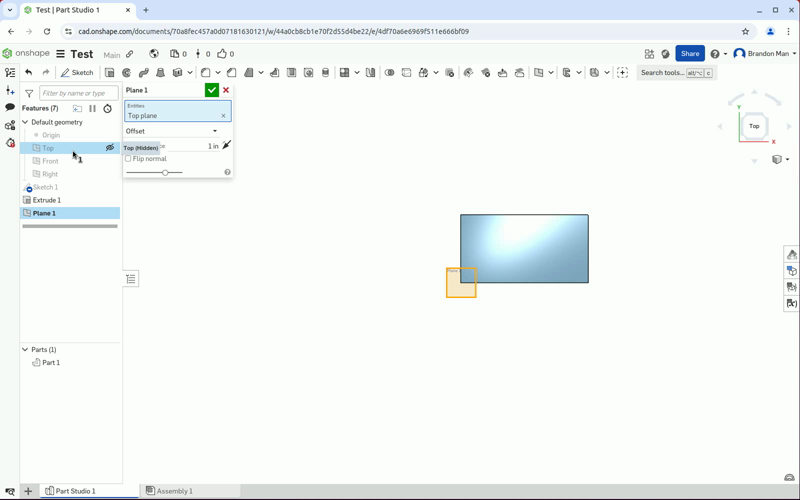
key(tab, 2)
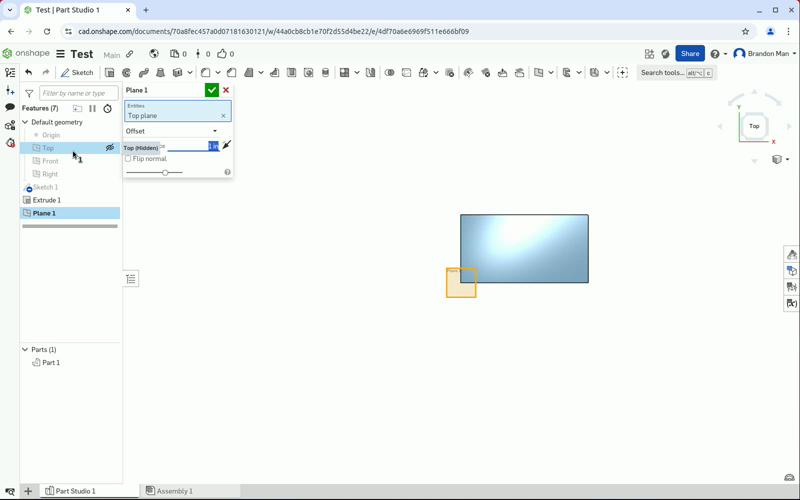
text(15.405)
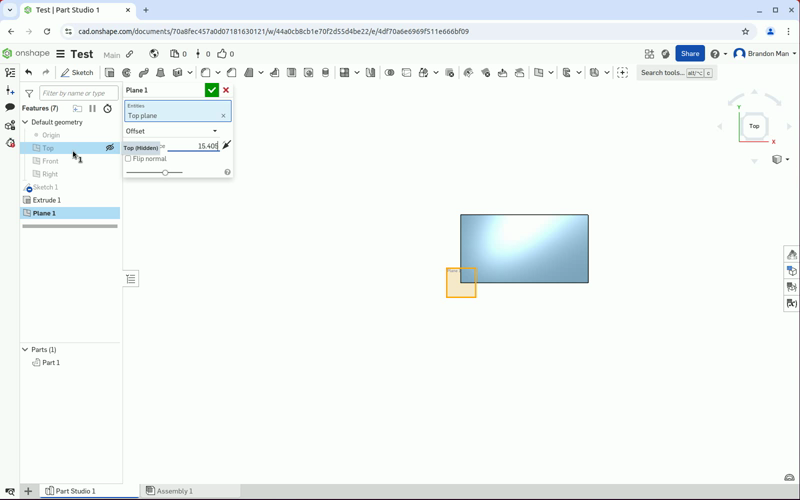
key(enter, 2)
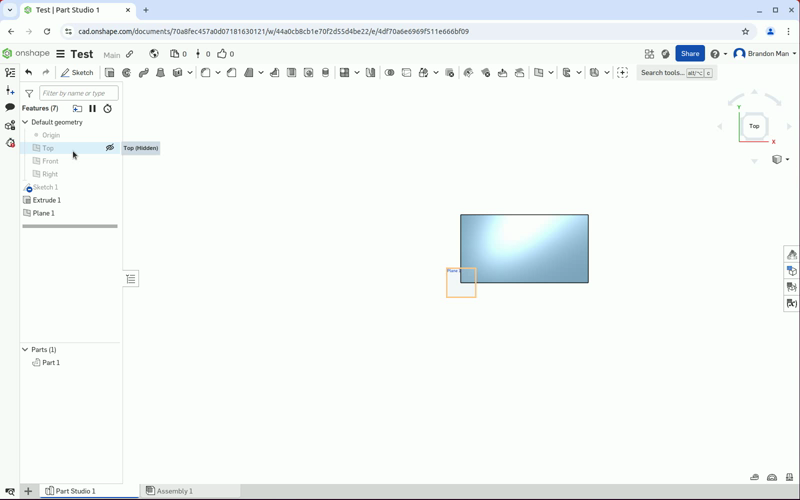
key(shift+s)
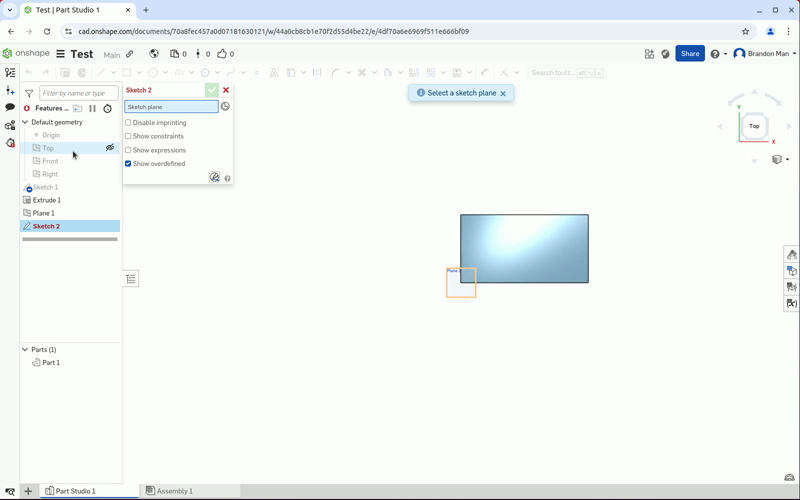
mouse_move(73, 215)
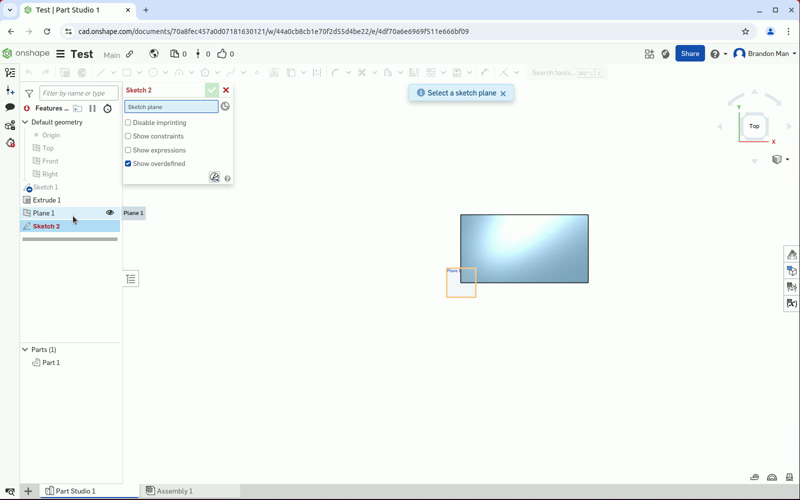
click(73, 215)
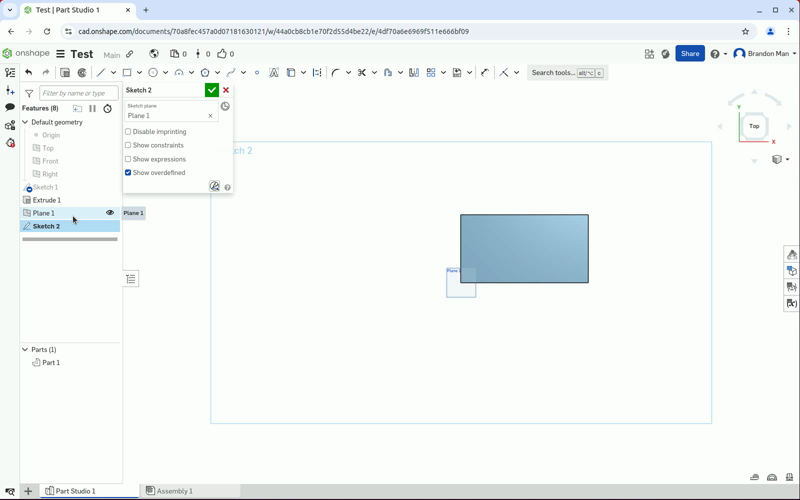
mouse_move(73, 352)
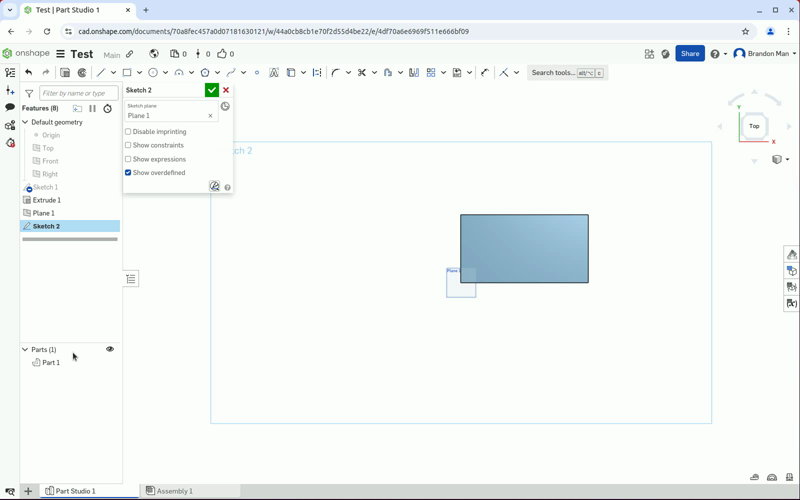
key(y)
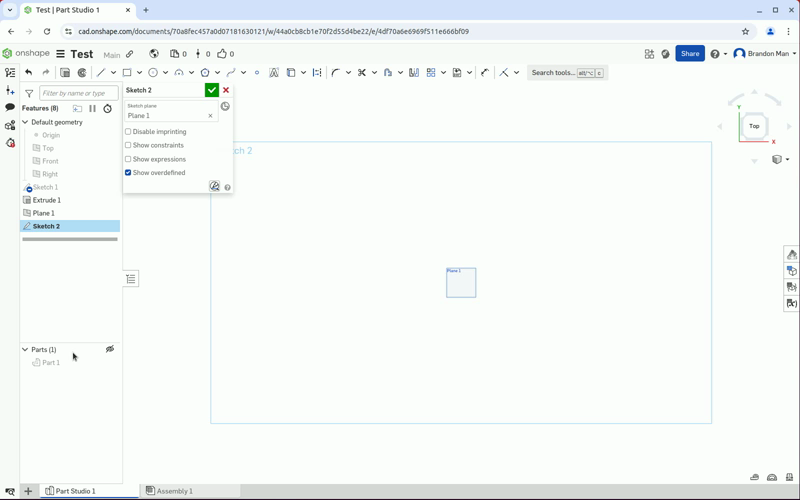
key(l)
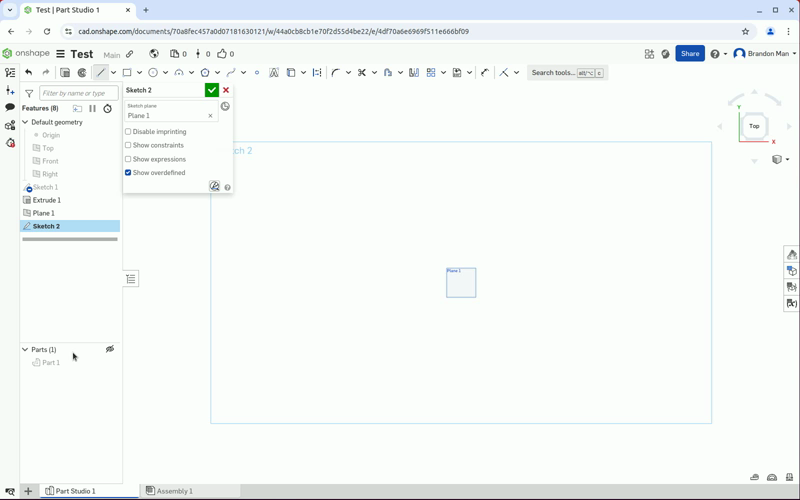
key_down(shift)
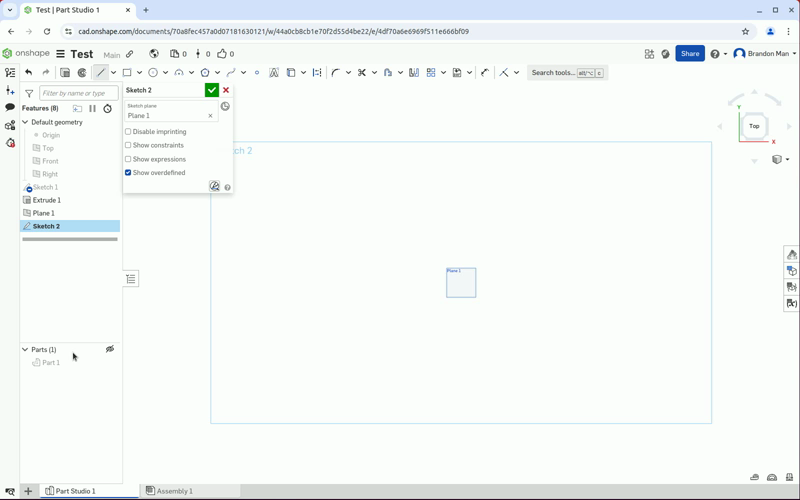
mouse_move(460, 282)
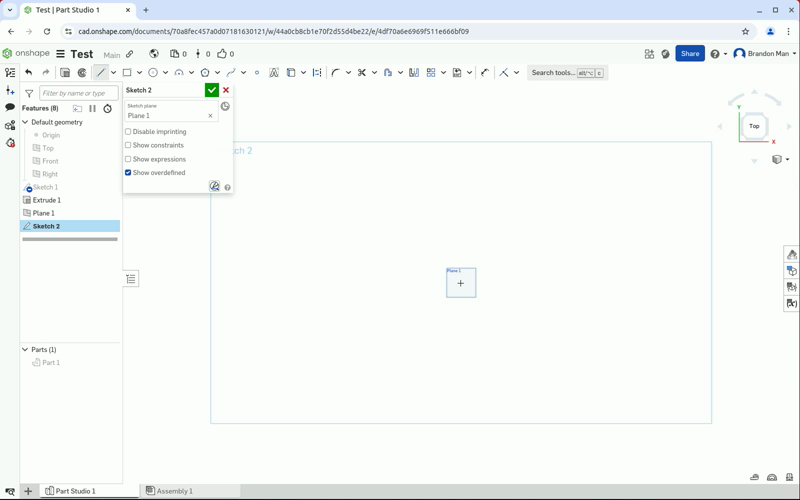
click(460, 282)
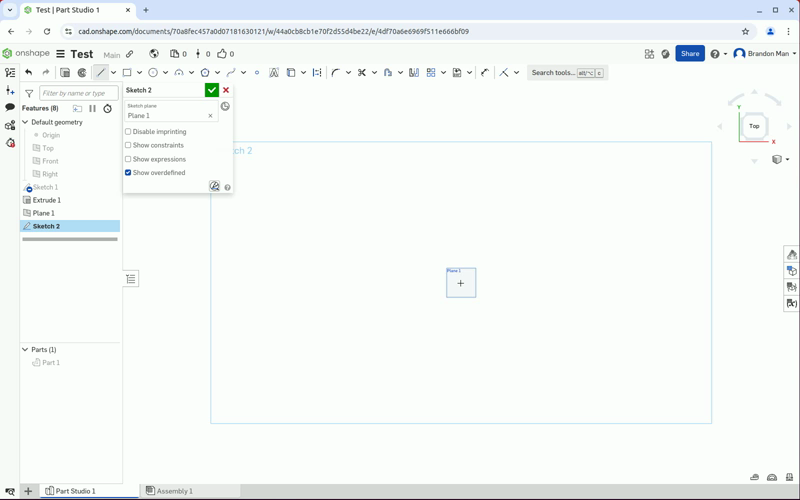
key_up(shift)
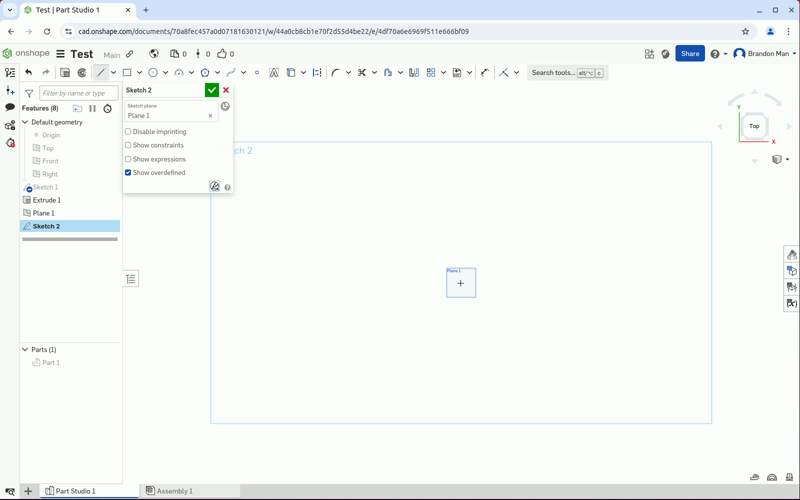
key_down(shift)
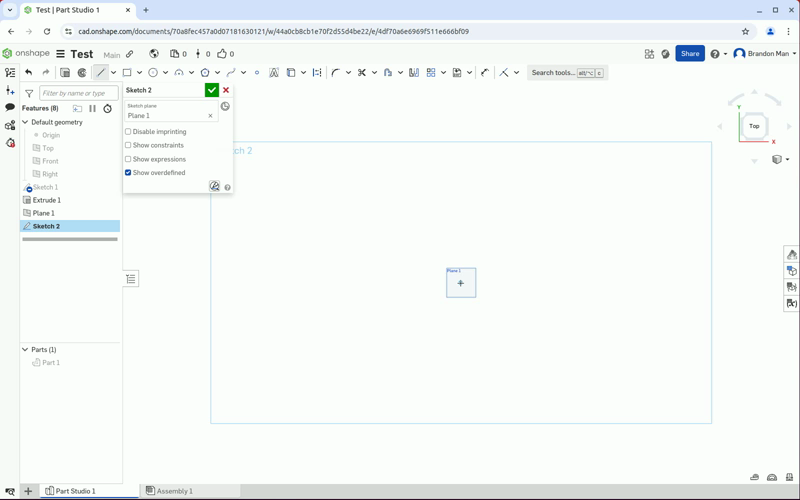
mouse_move(490, 282)
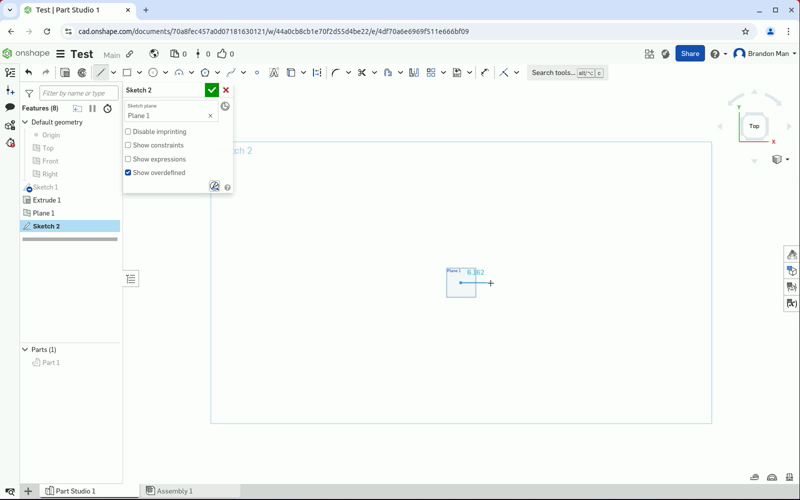
mouse_move(514, 282)
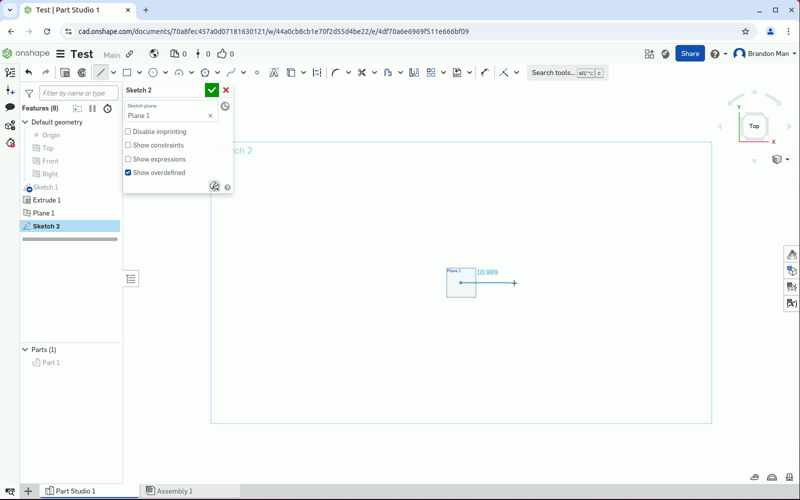
click(514, 282)
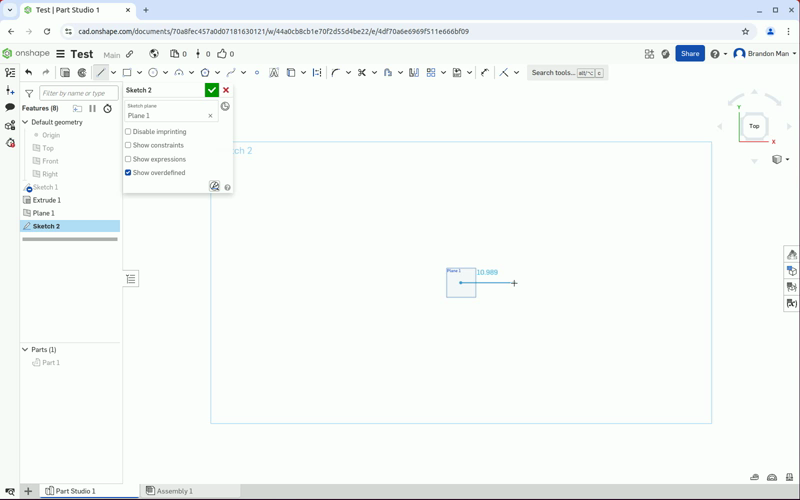
key_up(shift)
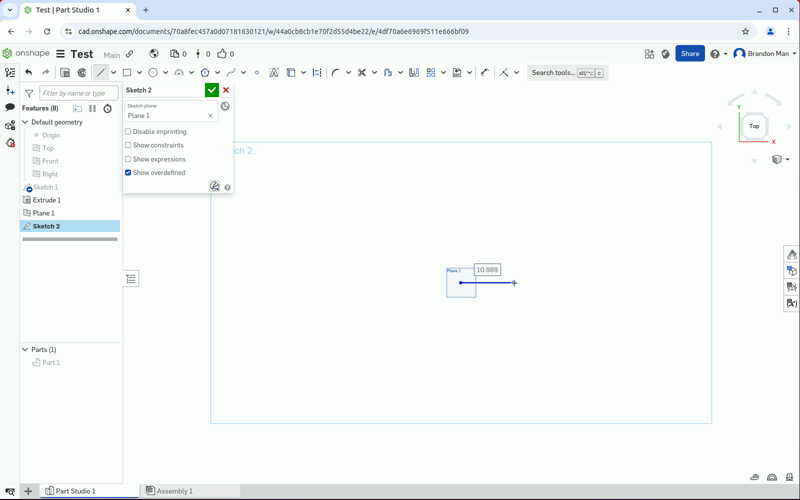
key_down(shift)
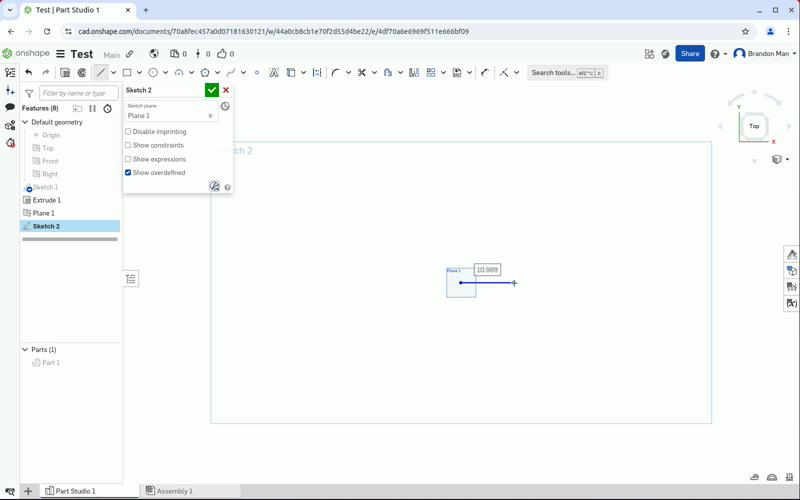
mouse_move(544, 282)
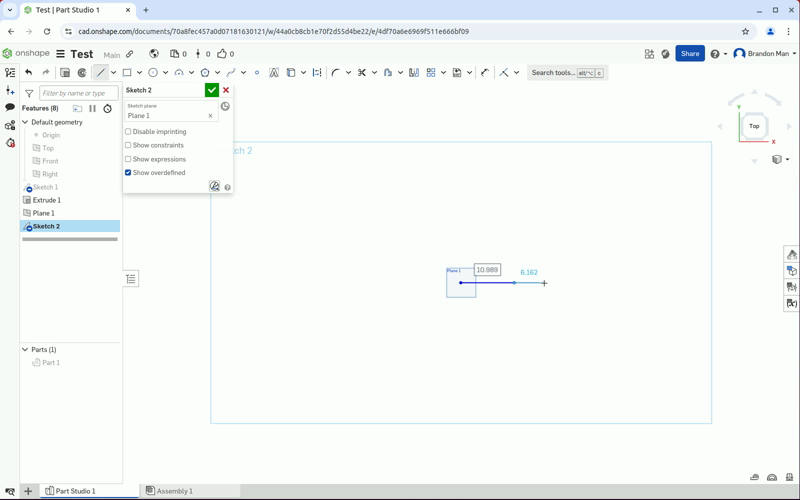
mouse_move(514, 244)
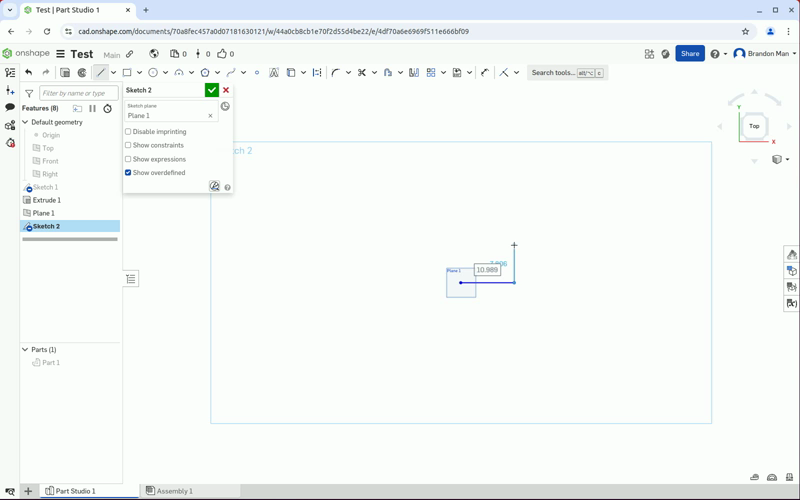
click(514, 244)
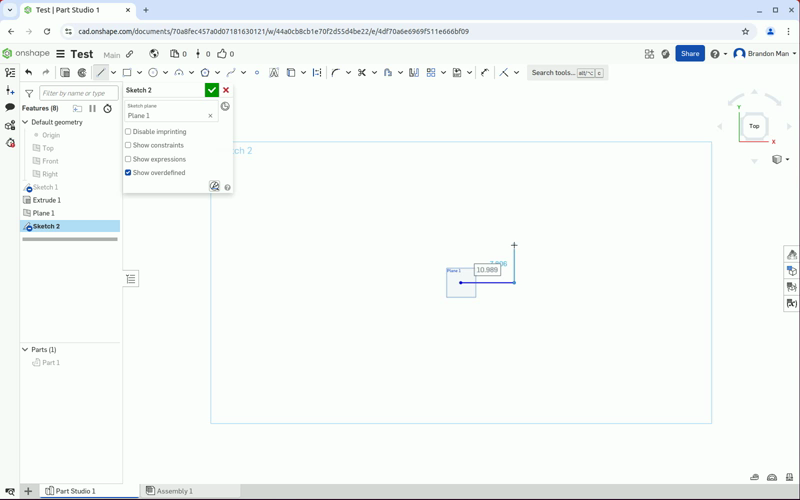
key_up(shift)
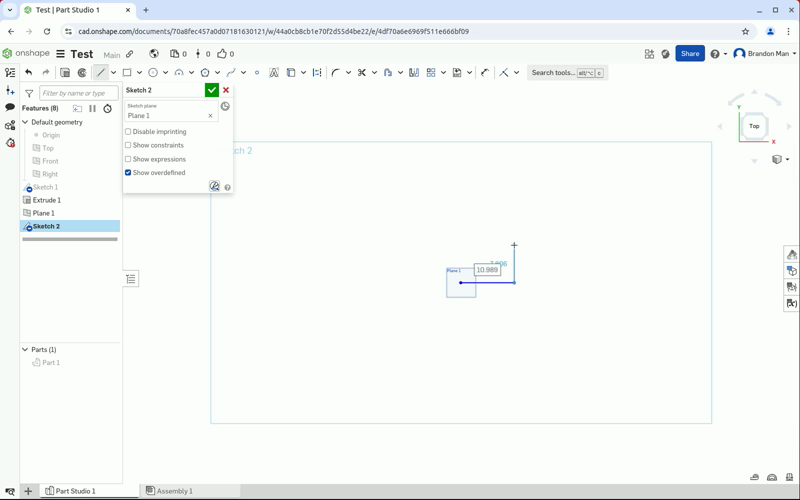
key_down(shift)
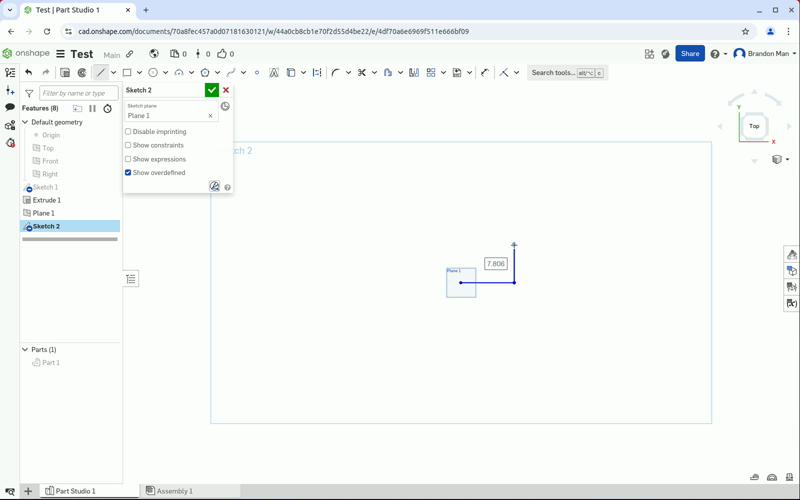
mouse_move(544, 244)
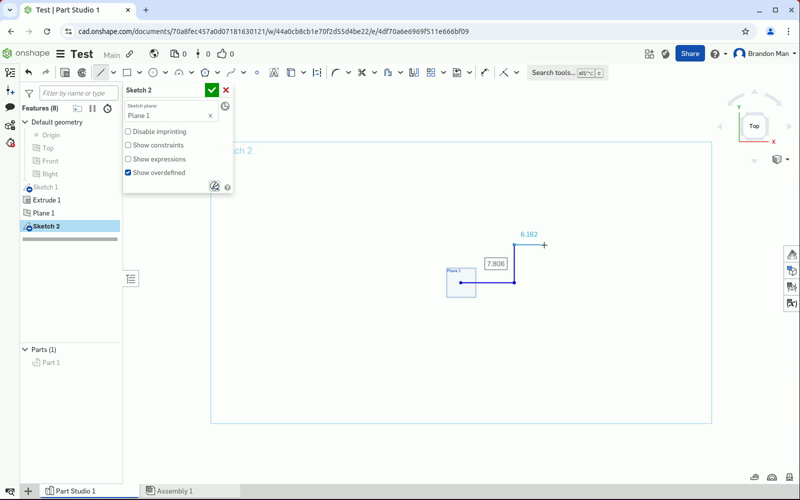
mouse_move(460, 244)
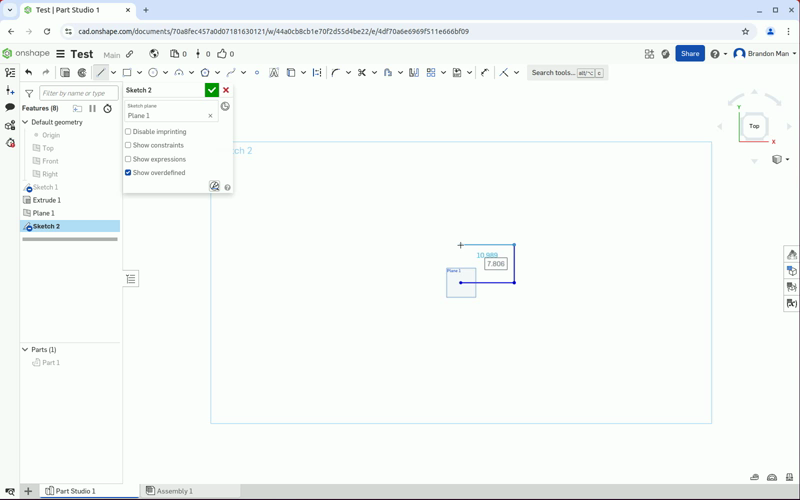
click(460, 244)
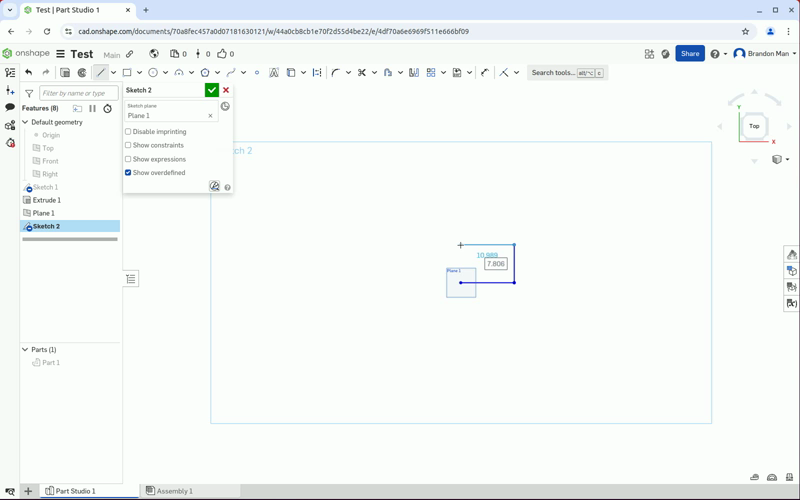
key_up(shift)
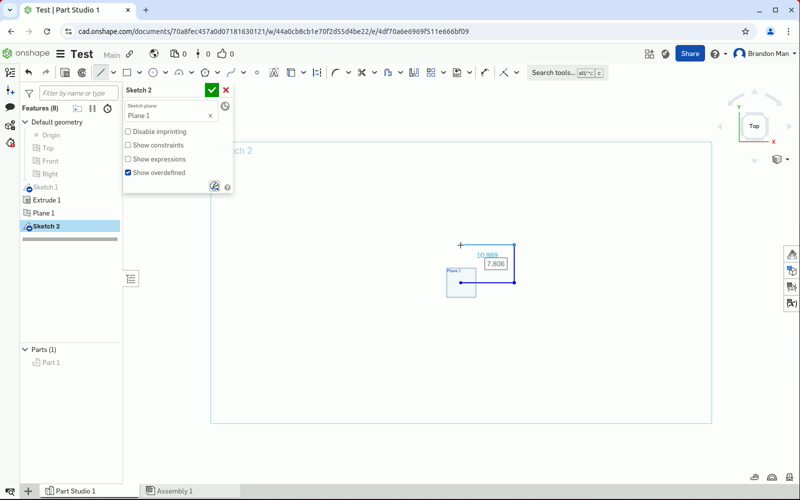
mouse_move(490, 244)
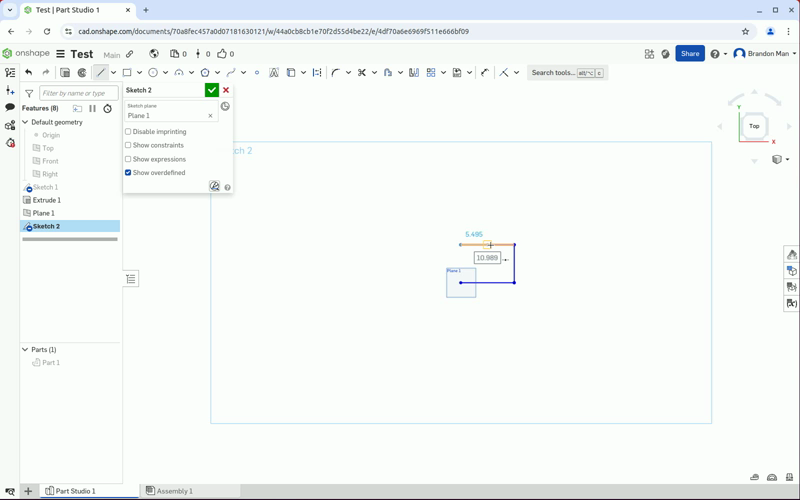
key_down(shift)
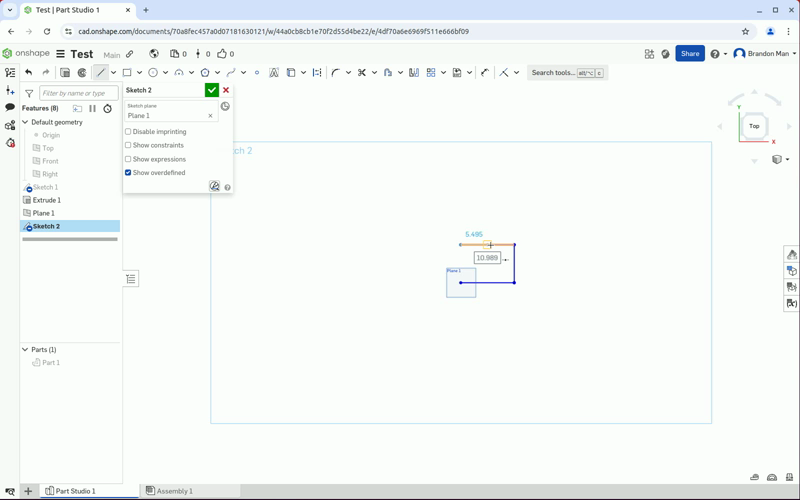
mouse_move(460, 282)
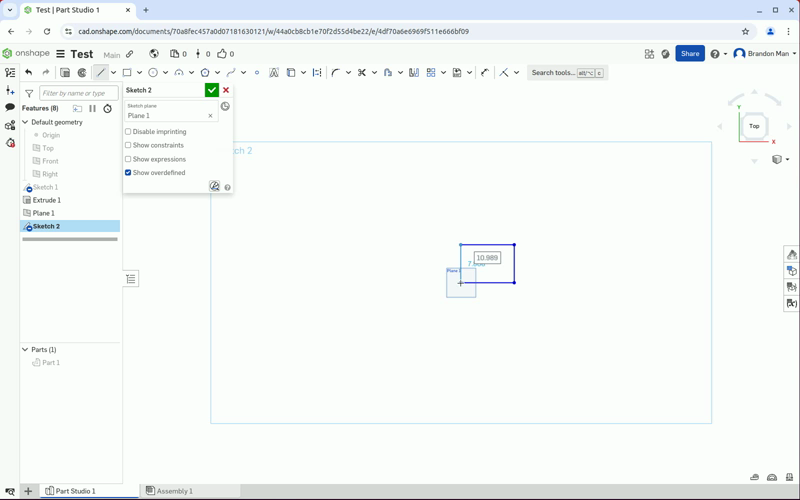
key_up(shift)
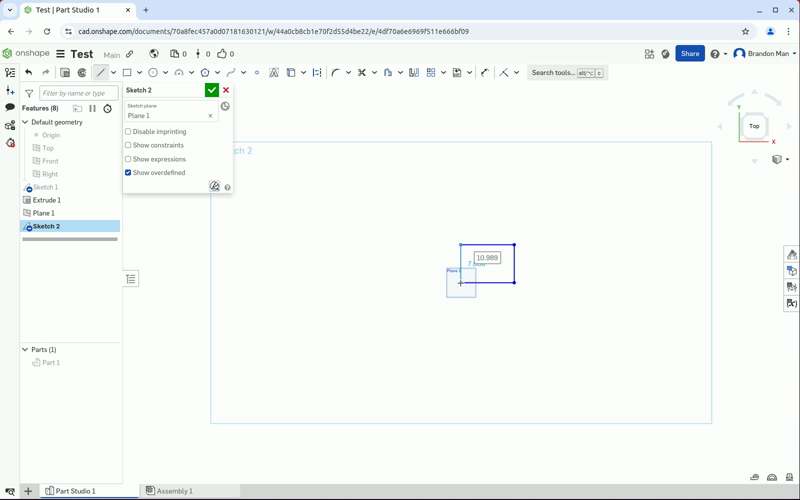
click(460, 282)
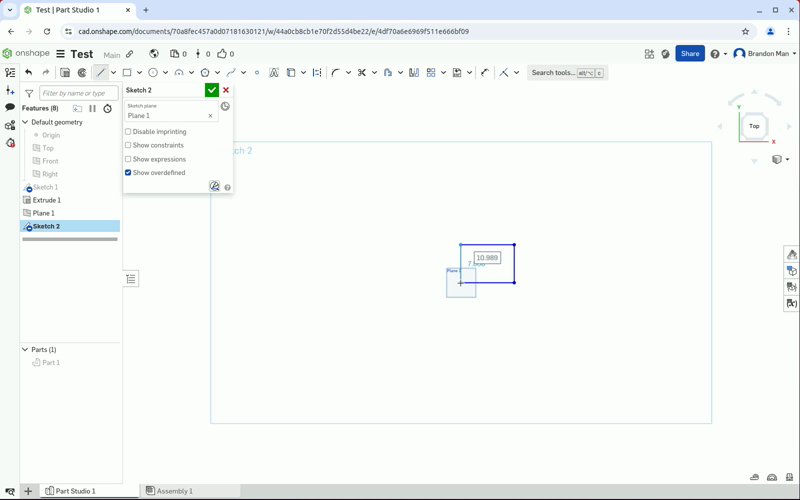
key(esc)
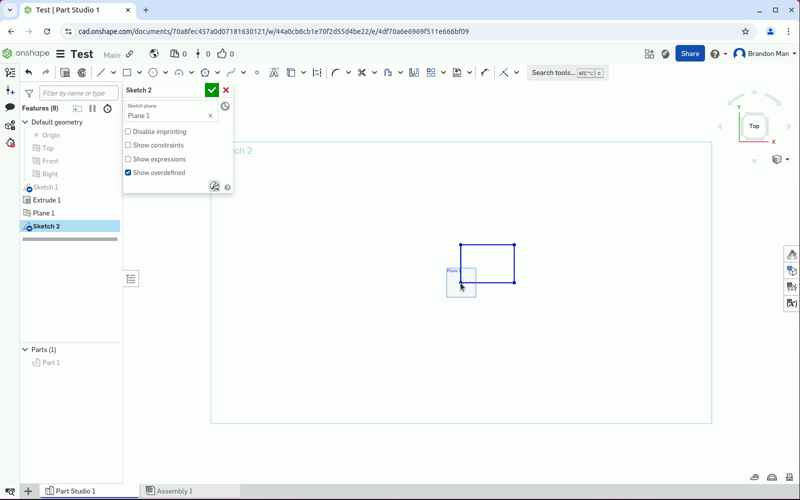
mouse_move(466, 249)
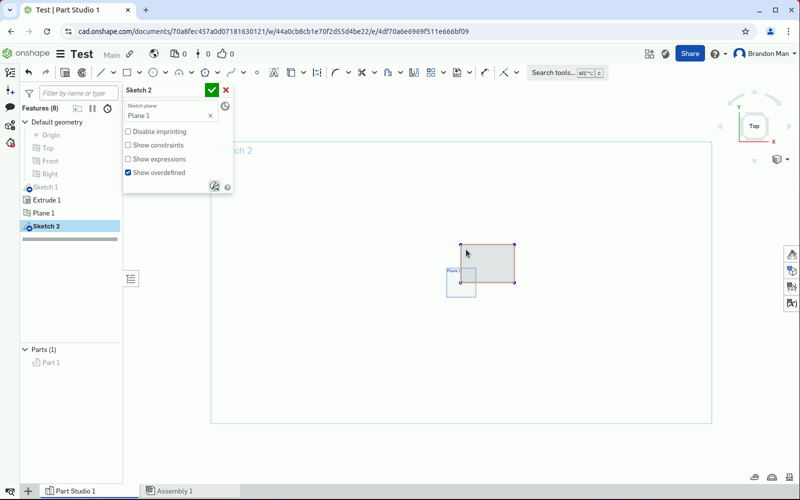
click(466, 249)
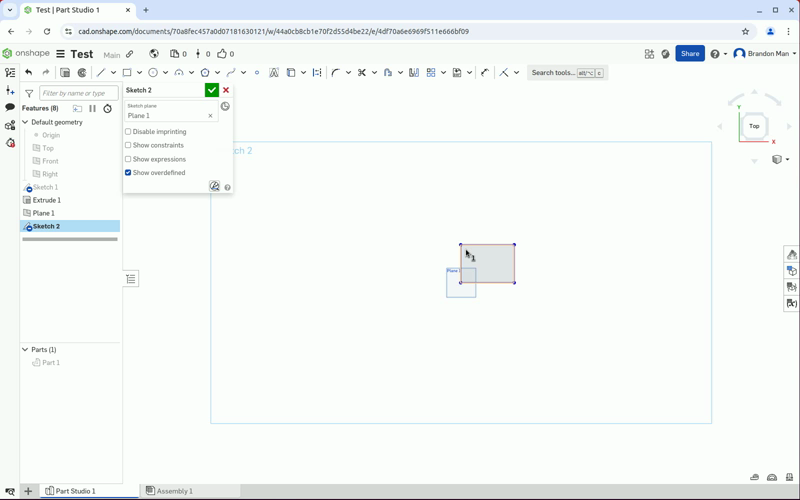
mouse_move(73, 352)
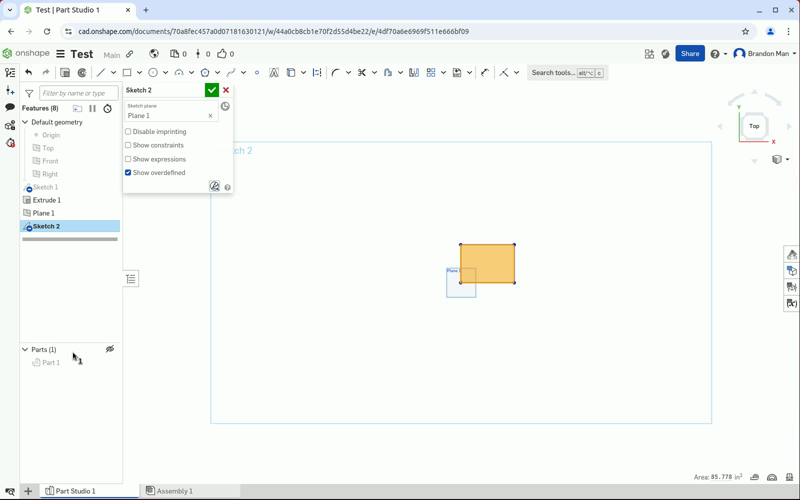
key(shift+y)
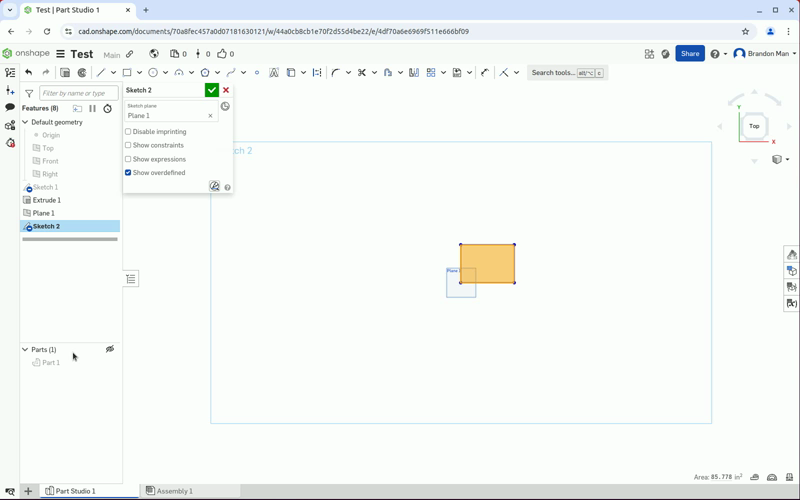
key(shift+e)
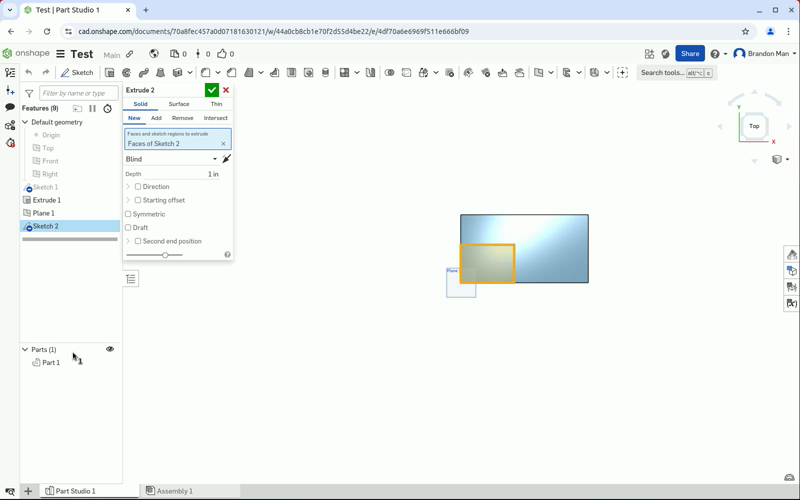
mouse_move(143, 106)
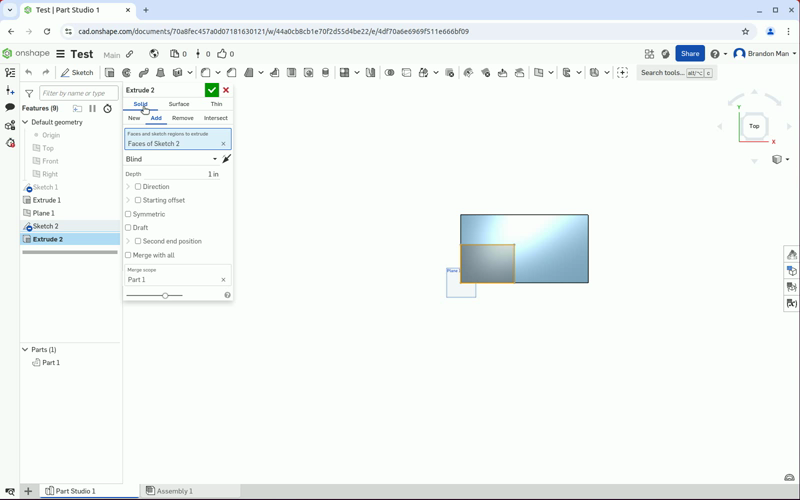
click(143, 106)
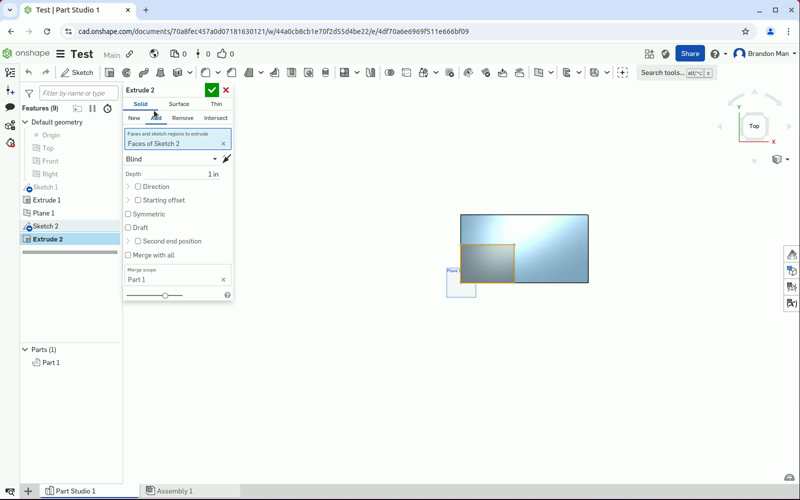
mouse_move(186, 120)
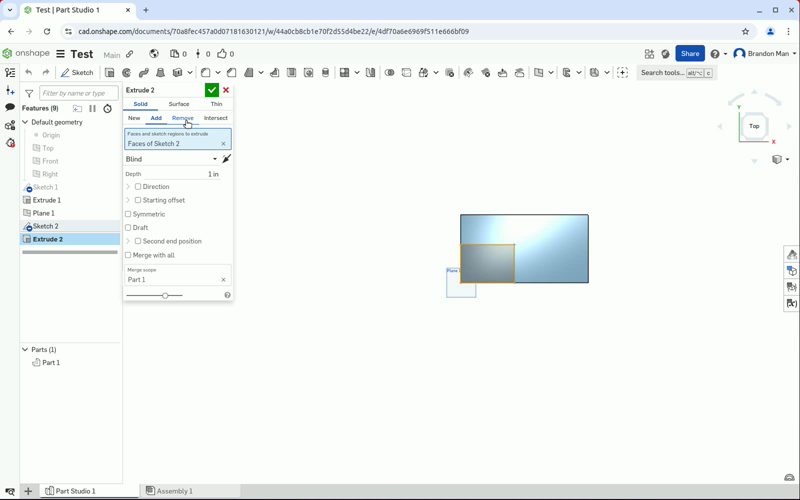
click(186, 120)
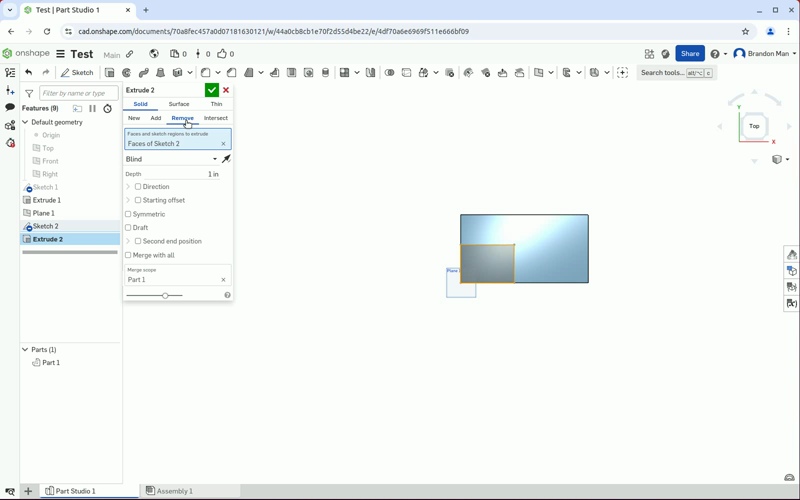
key(tab, 4)
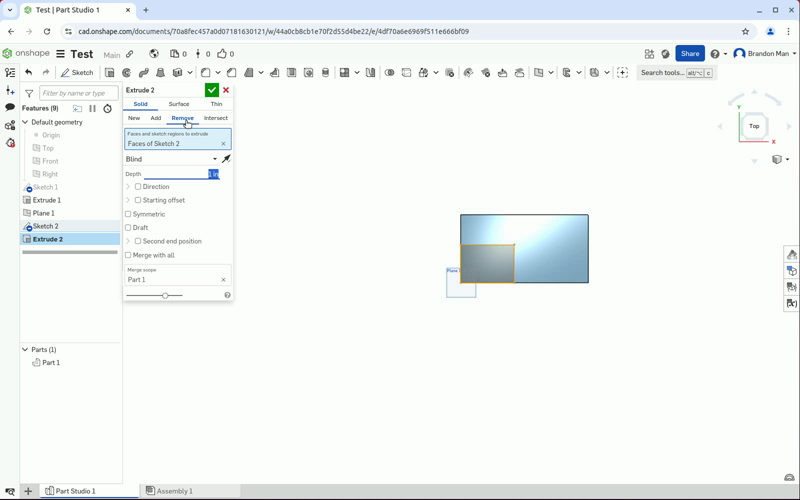
text(7.703)
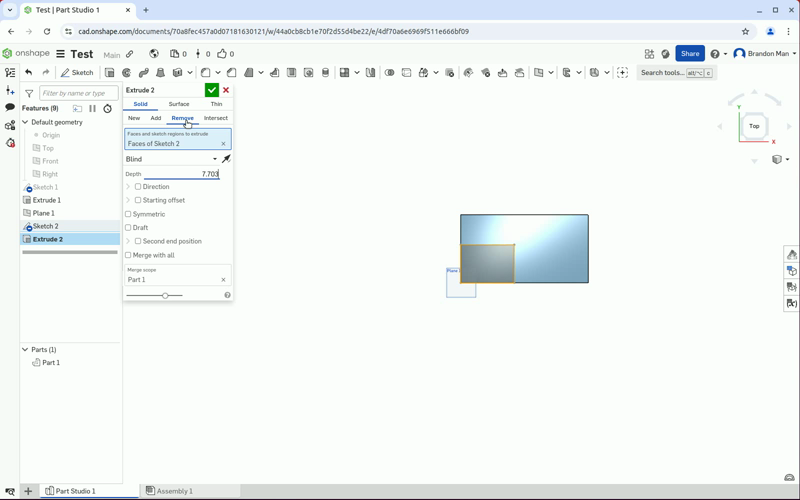
key(tab, 6)
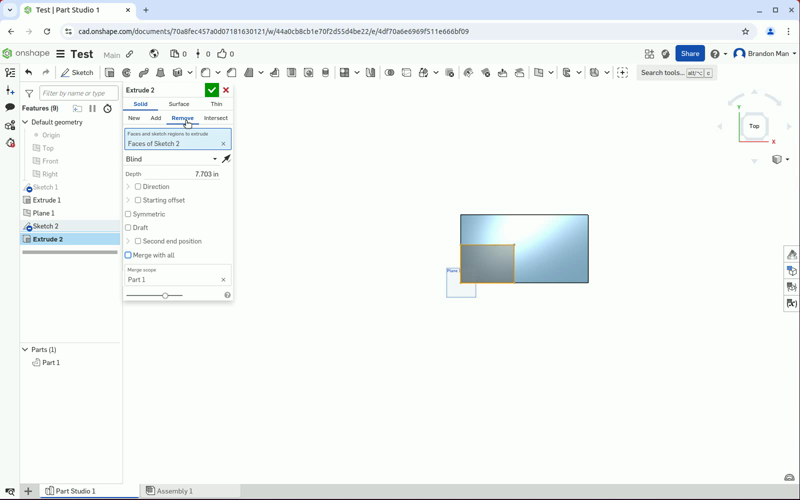
key(space)
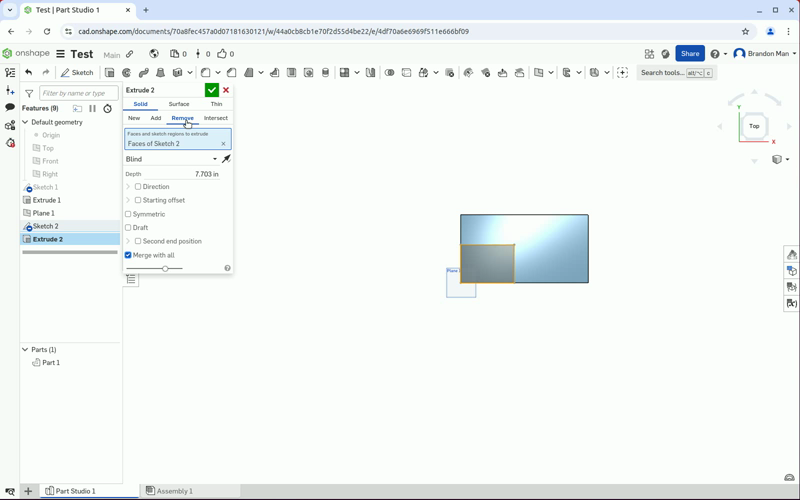
key(enter)
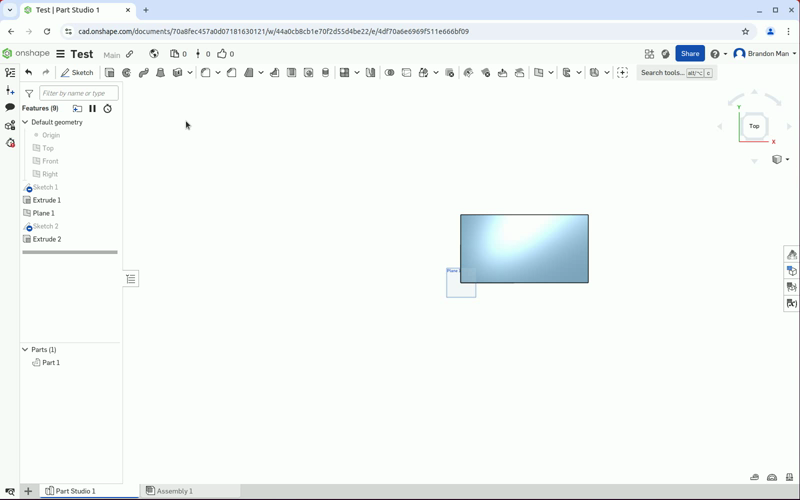
key(shift+h)
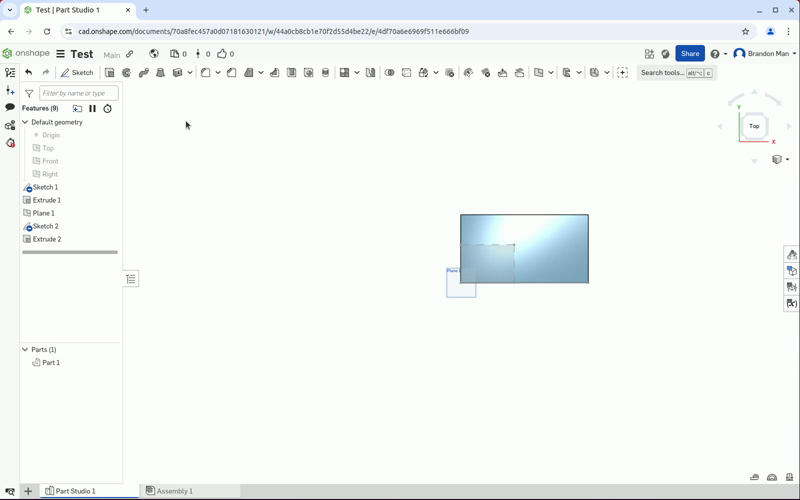
key(shift+h)
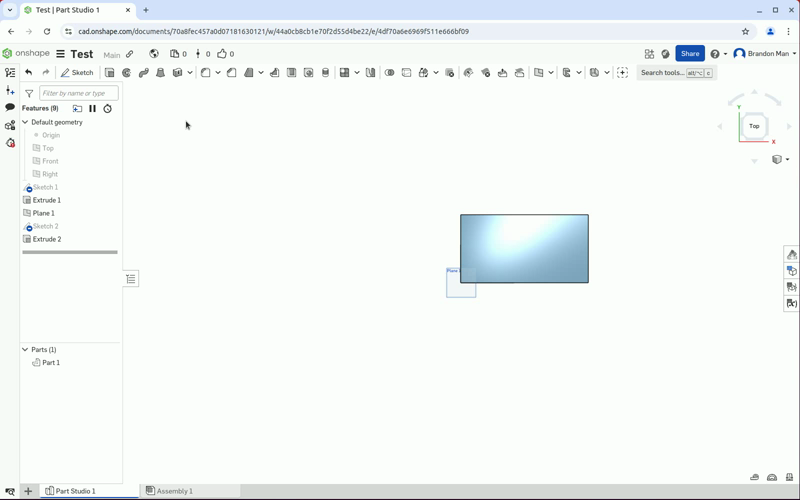
mouse_move(73, 189)
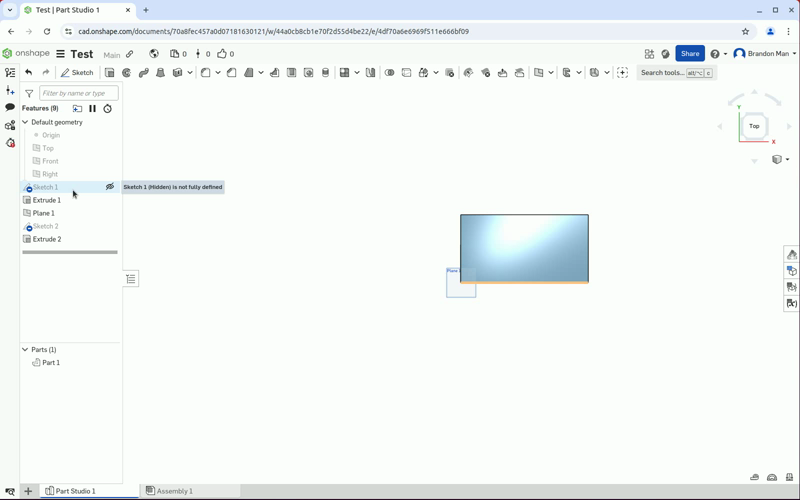
click(73, 189)
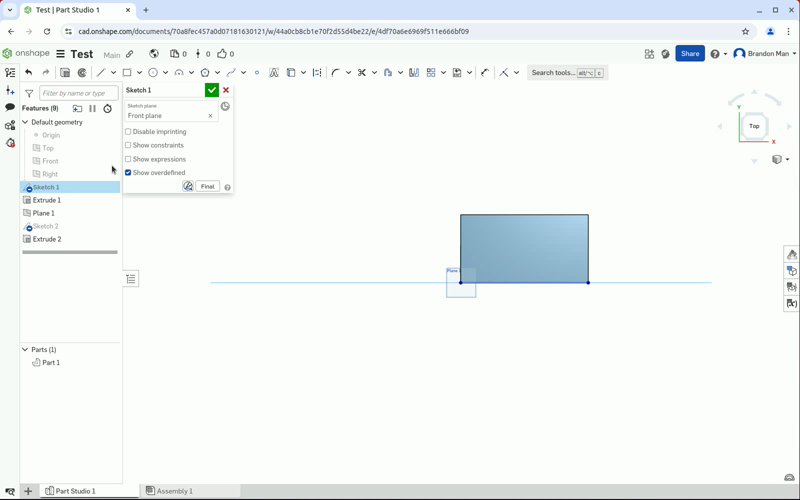
mouse_move(229, 92)
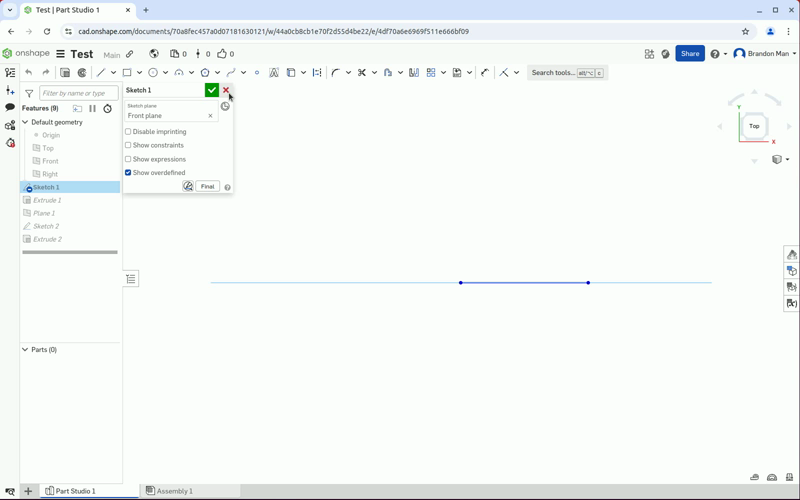
click(229, 92)
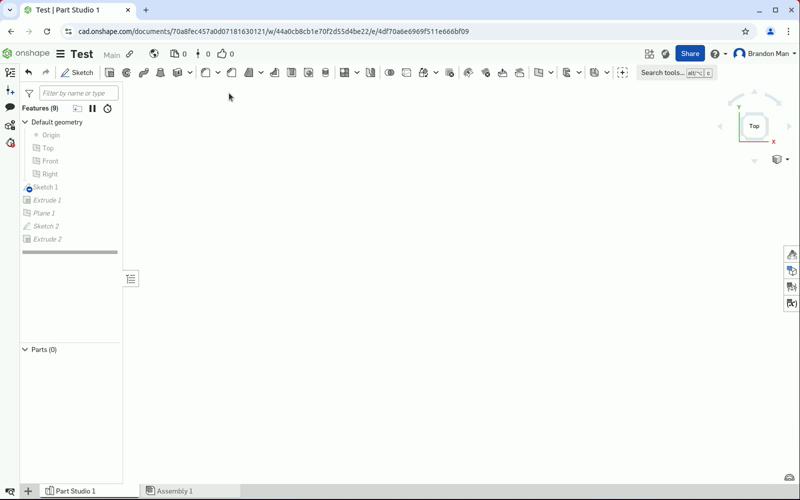
key(shift+s)
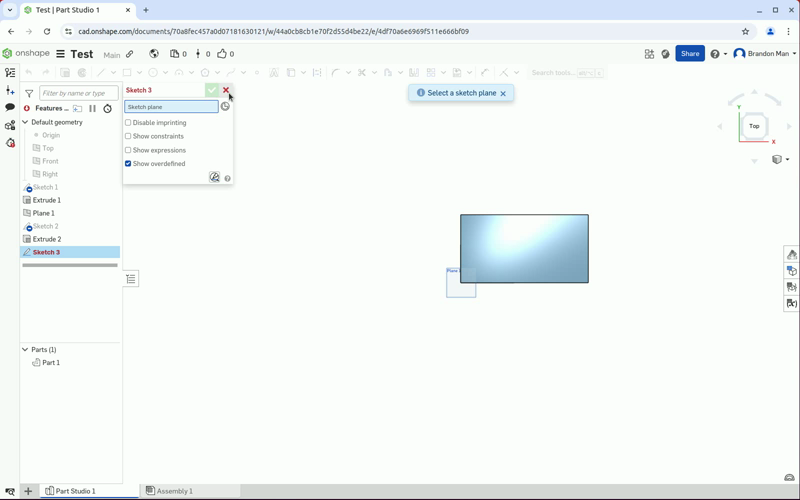
mouse_move(73, 215)
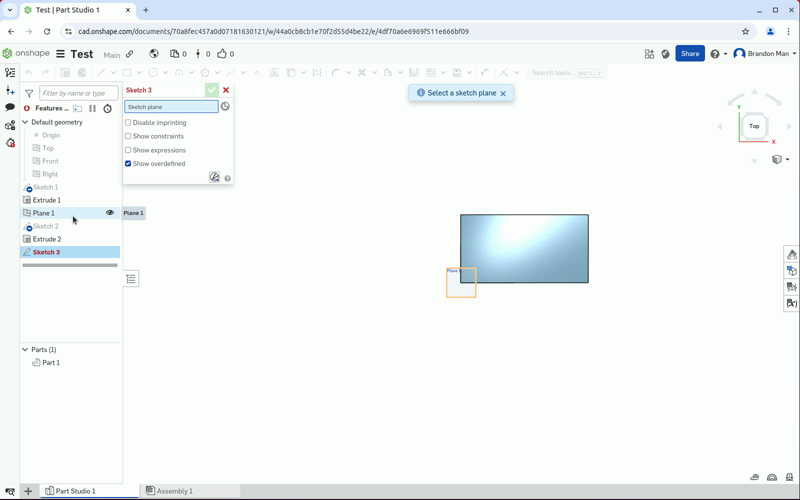
click(73, 215)
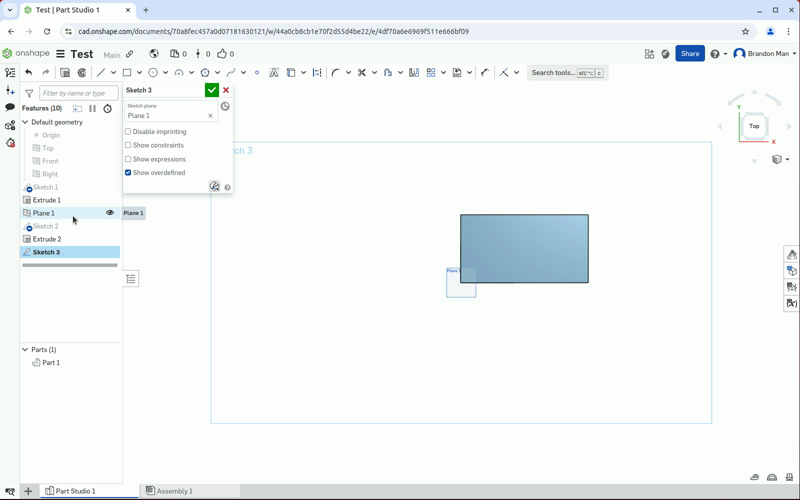
mouse_move(73, 352)
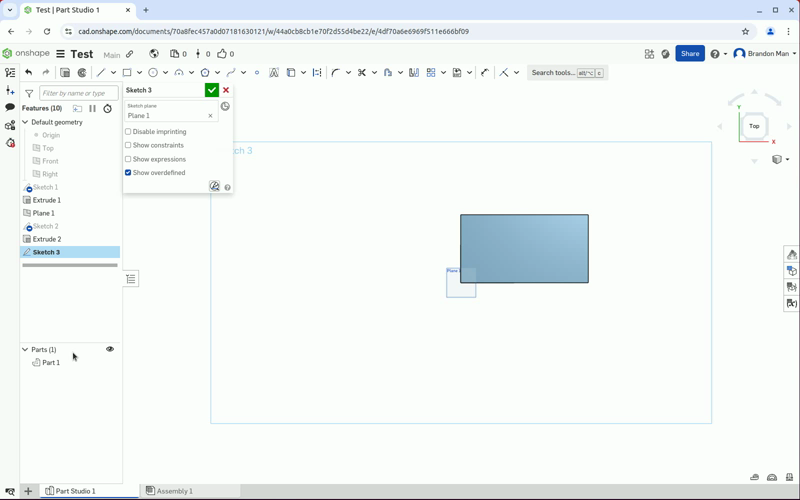
key(y)
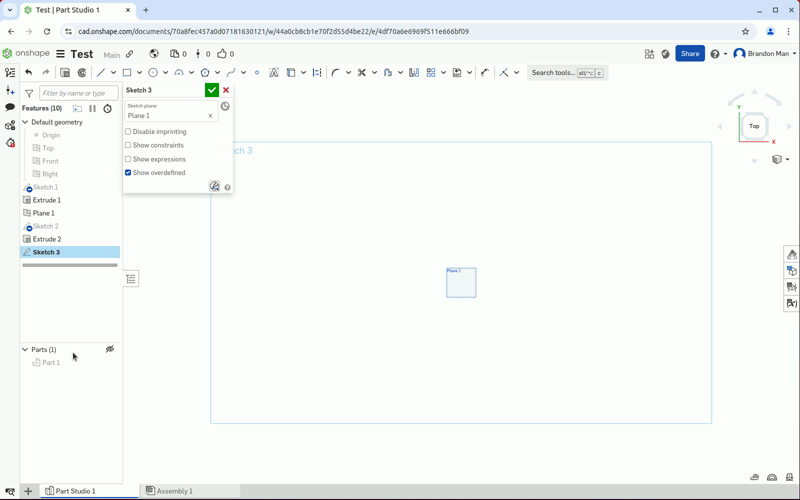
key(l)
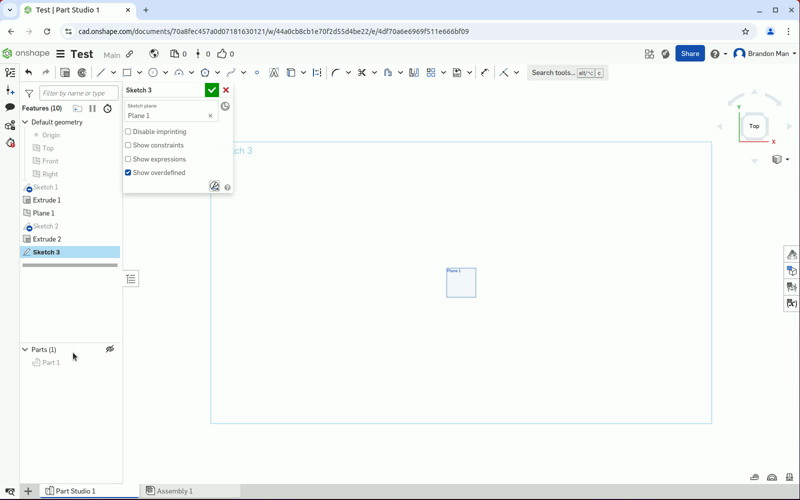
key_down(shift)
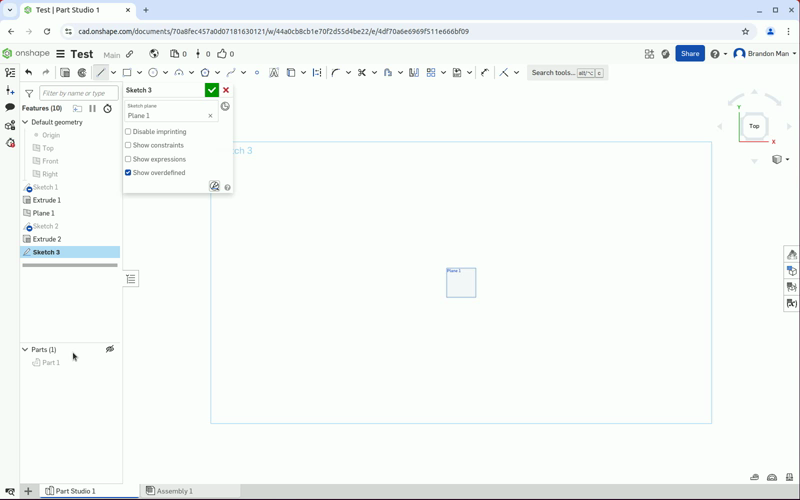
mouse_move(513, 282)
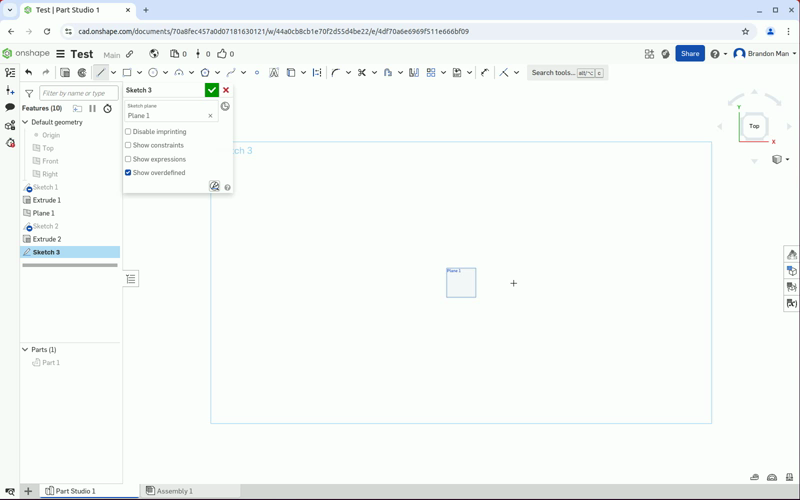
click(513, 282)
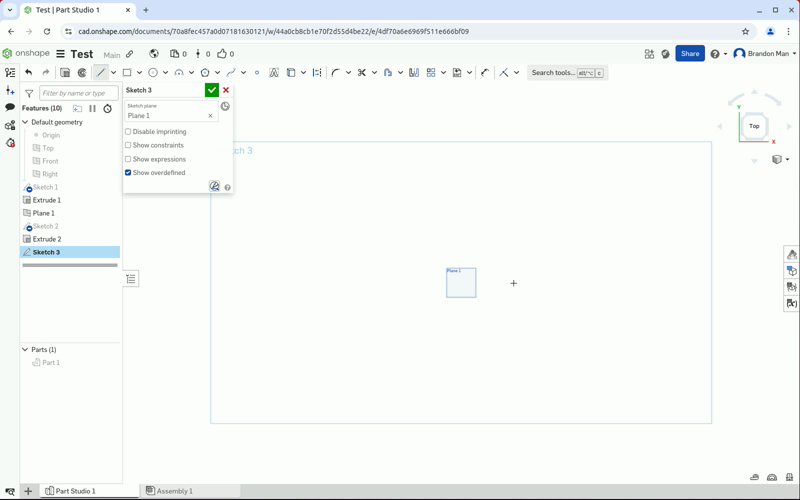
key_up(shift)
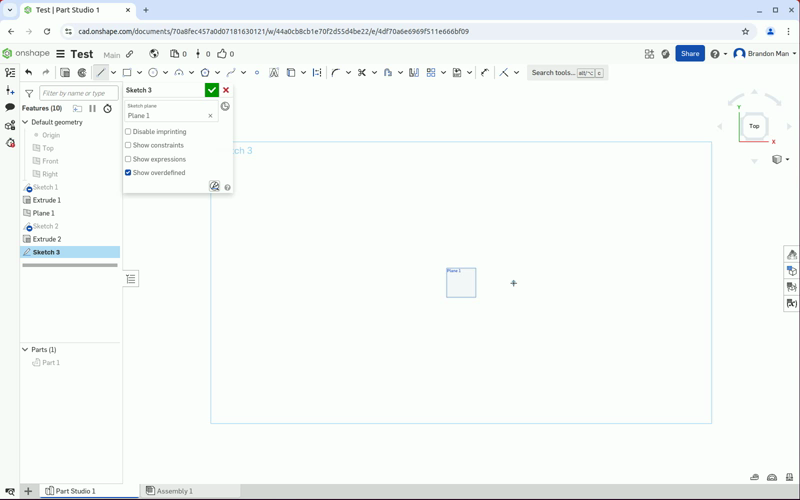
key_down(shift)
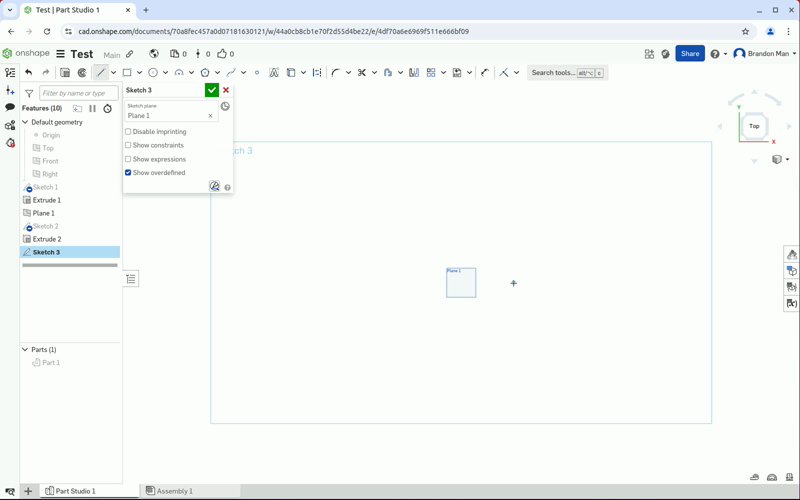
mouse_move(588, 282)
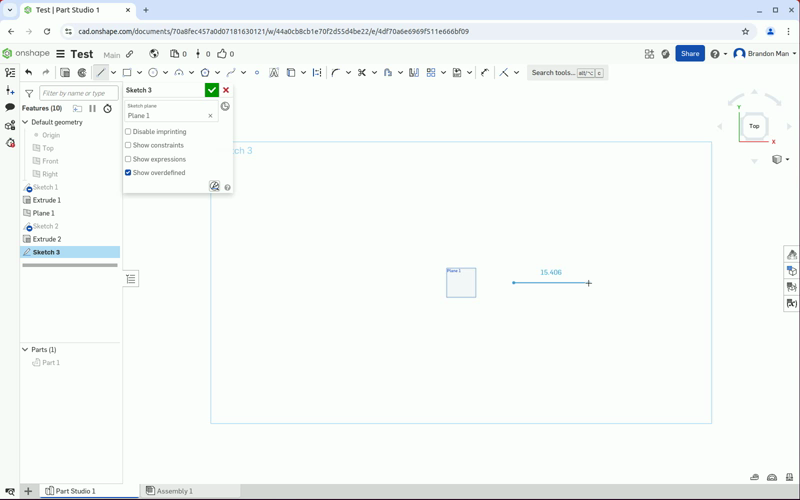
click(588, 282)
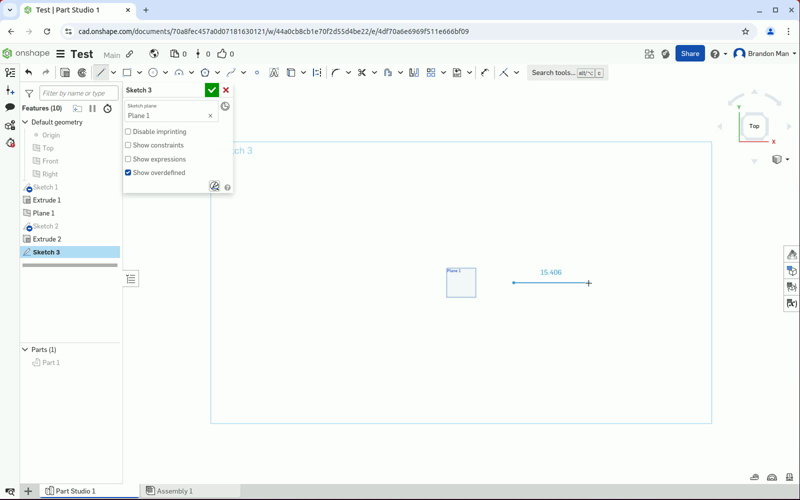
key_up(shift)
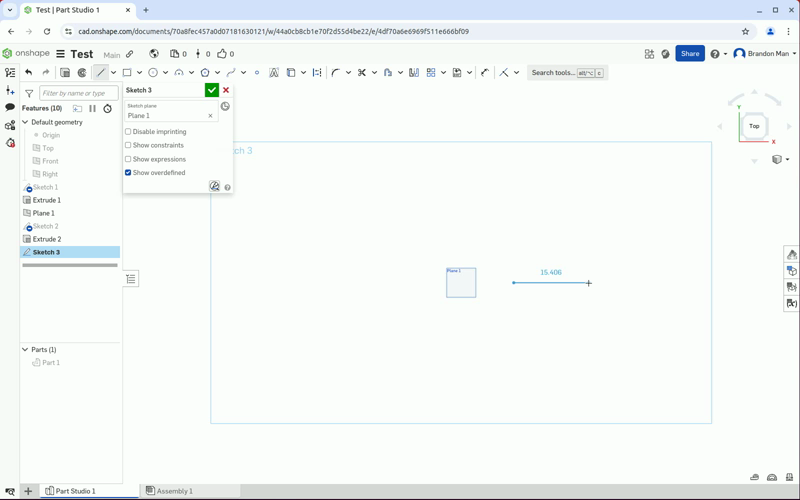
key_down(shift)
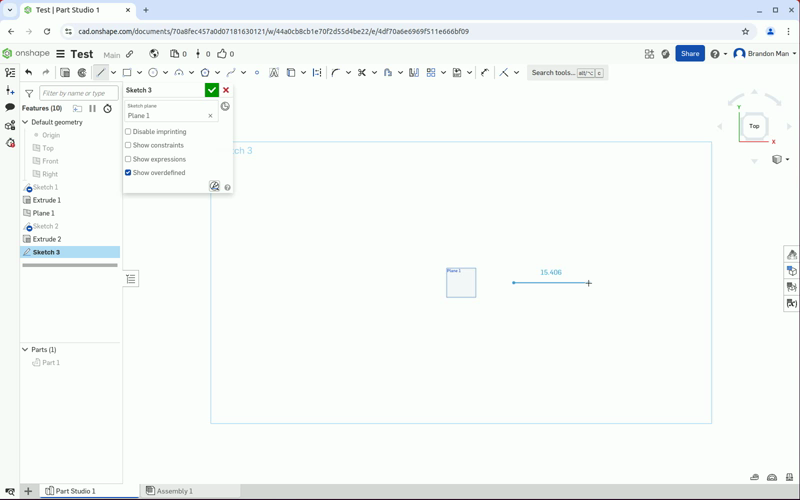
mouse_move(589, 282)
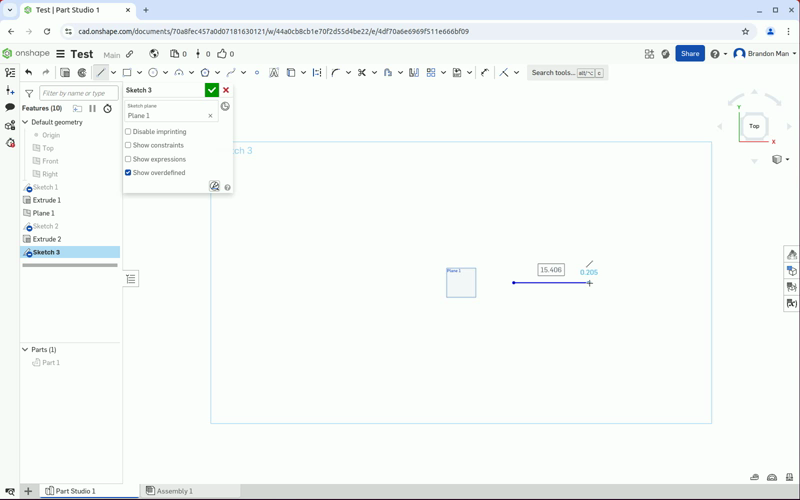
mouse_move(588, 244)
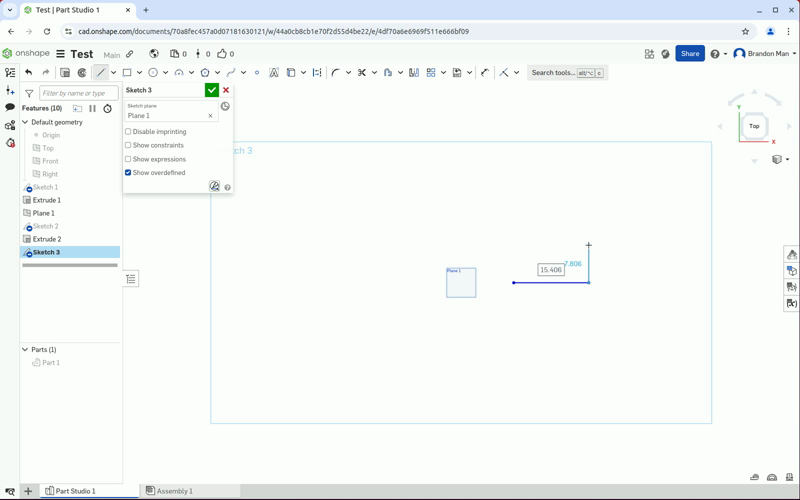
click(588, 244)
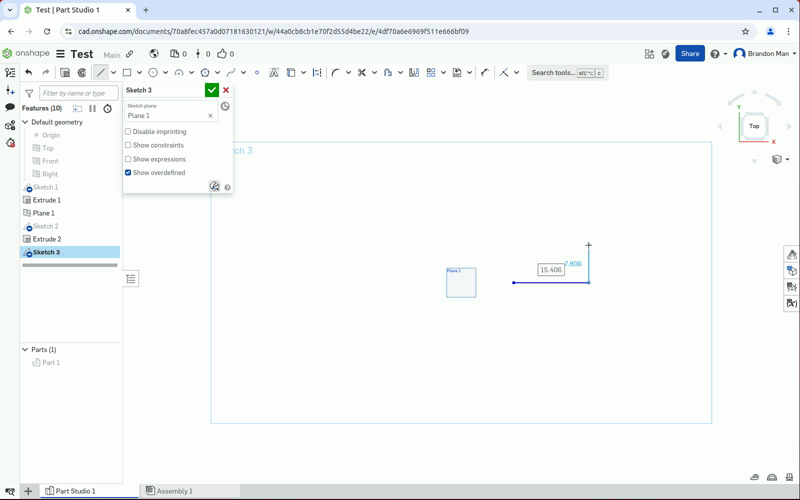
key_up(shift)
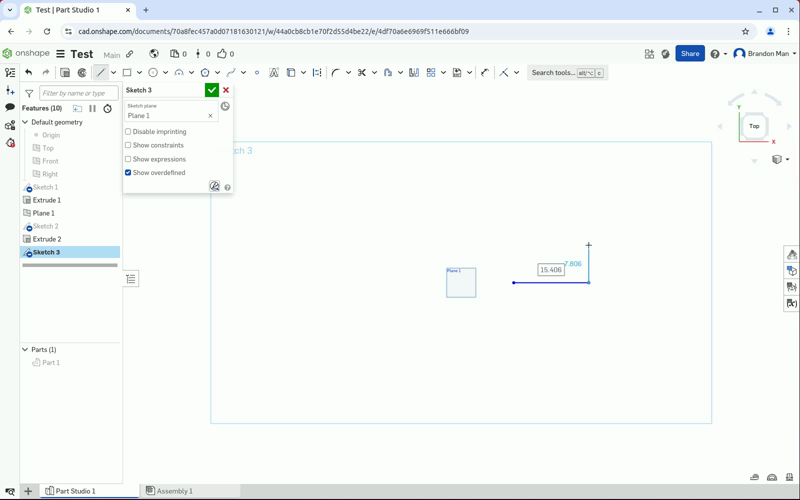
key_down(shift)
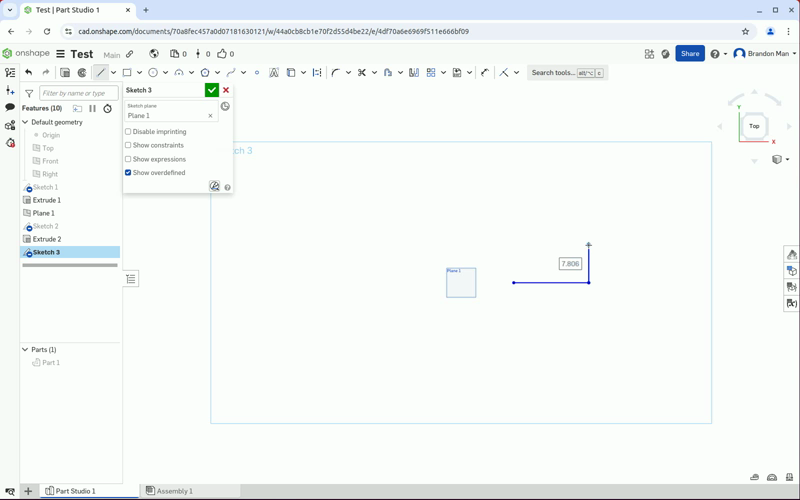
mouse_move(513, 244)
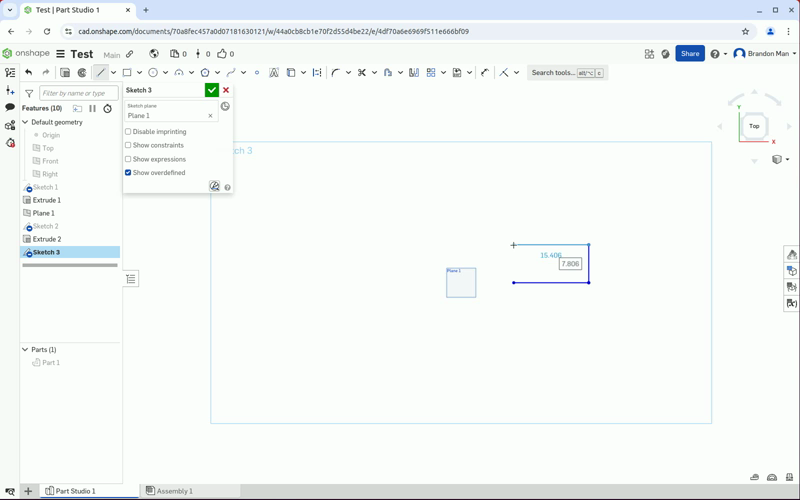
click(513, 244)
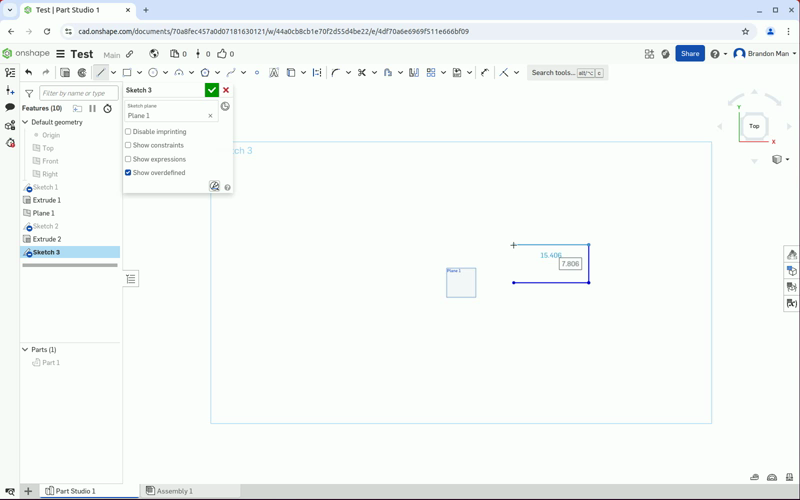
key_up(shift)
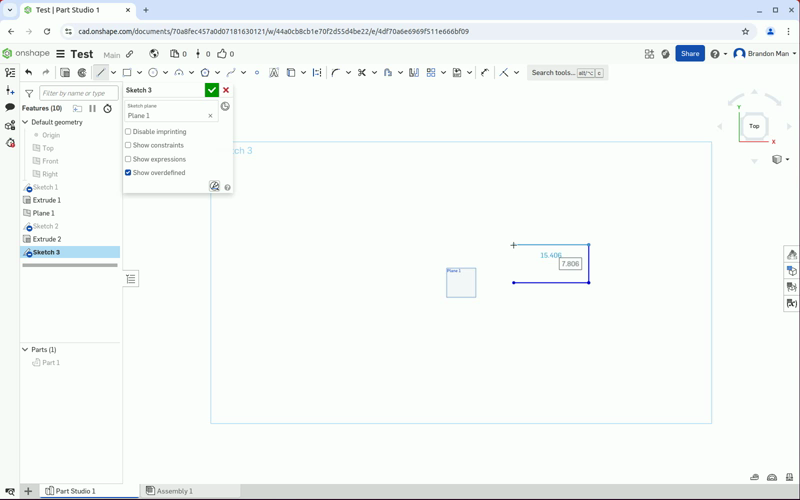
mouse_move(543, 244)
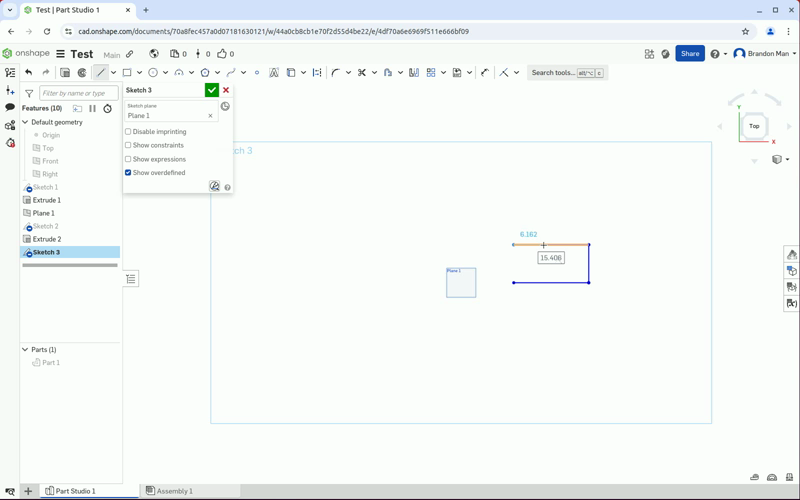
key_down(shift)
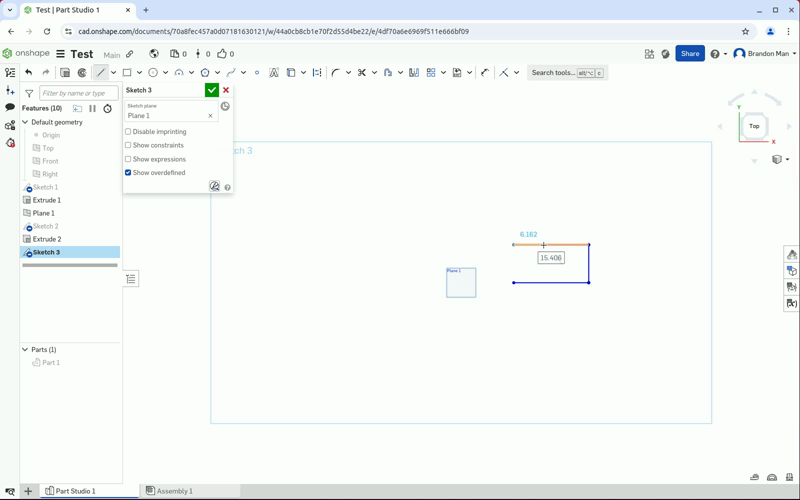
mouse_move(513, 282)
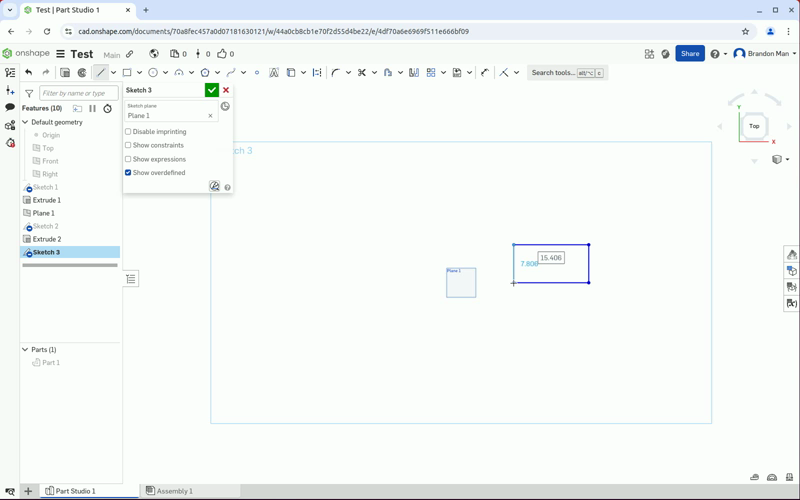
key_up(shift)
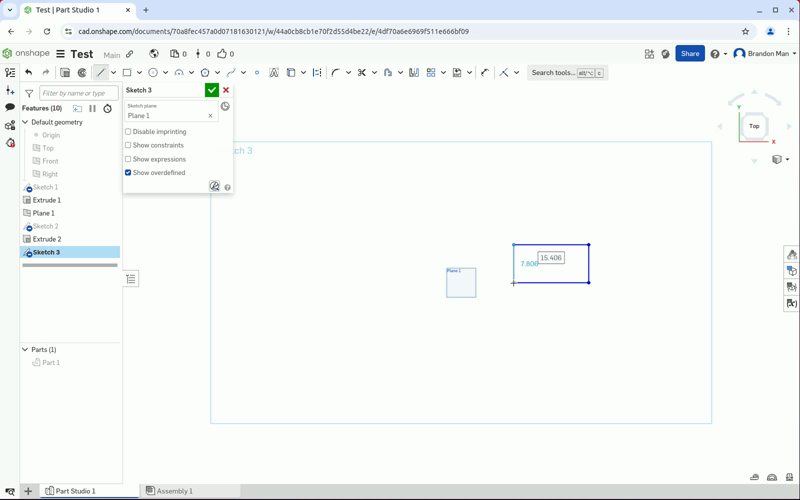
click(513, 282)
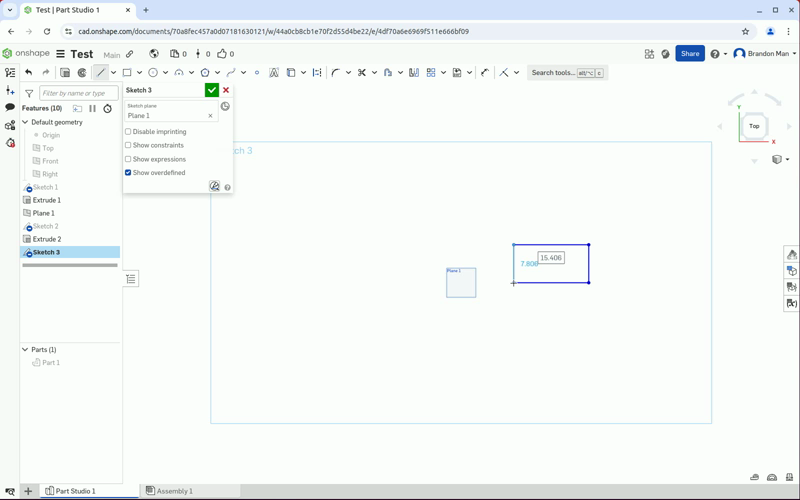
key(esc)
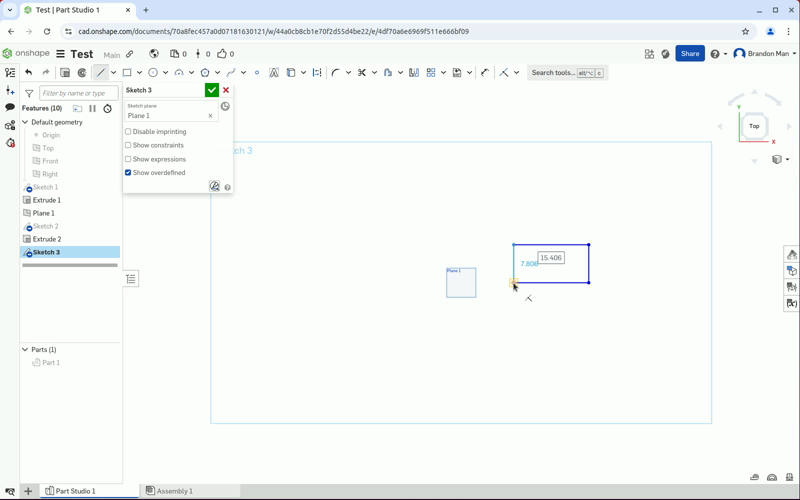
mouse_move(553, 251)
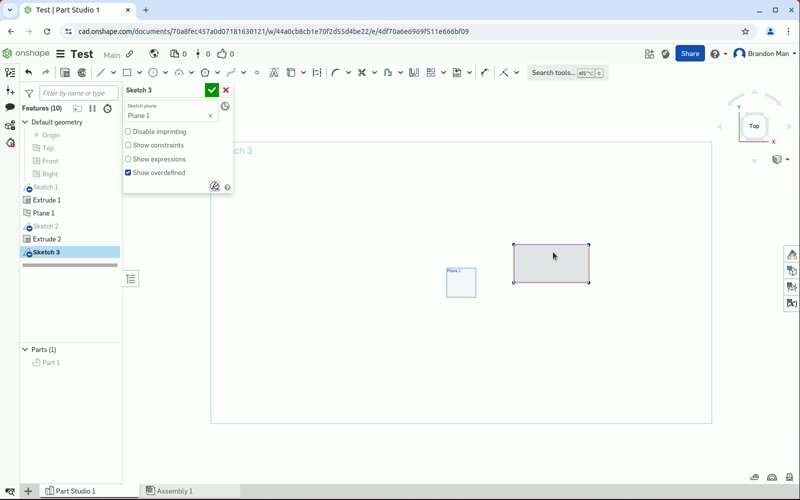
click(553, 251)
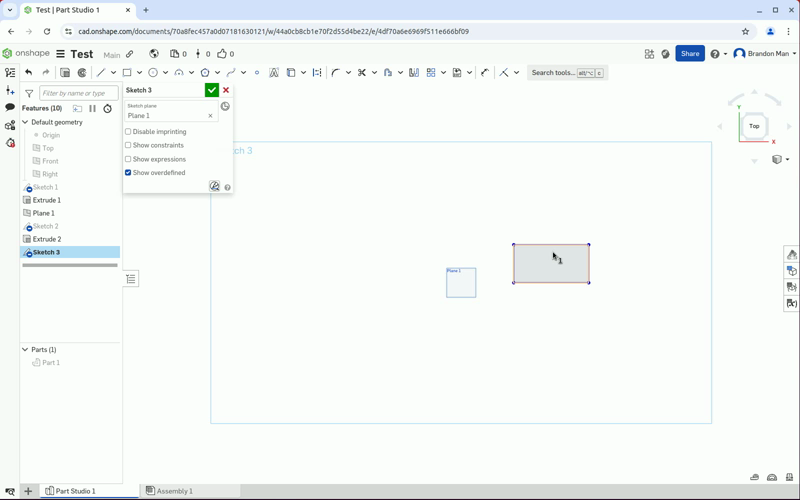
mouse_move(73, 352)
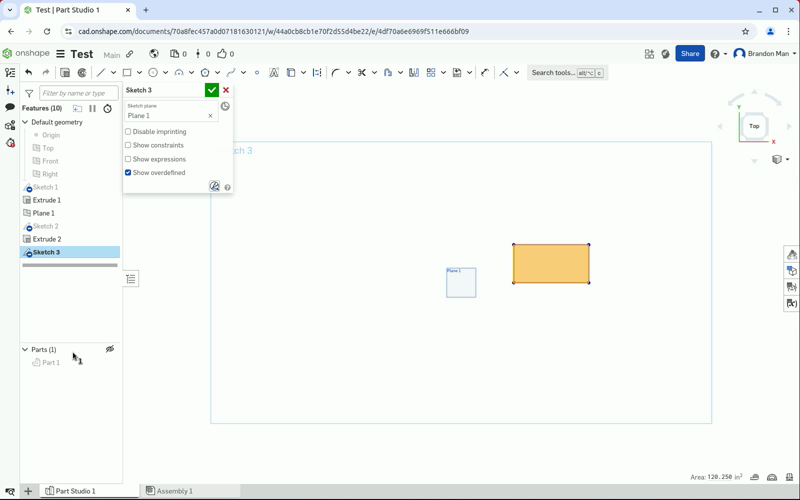
key(shift+y)
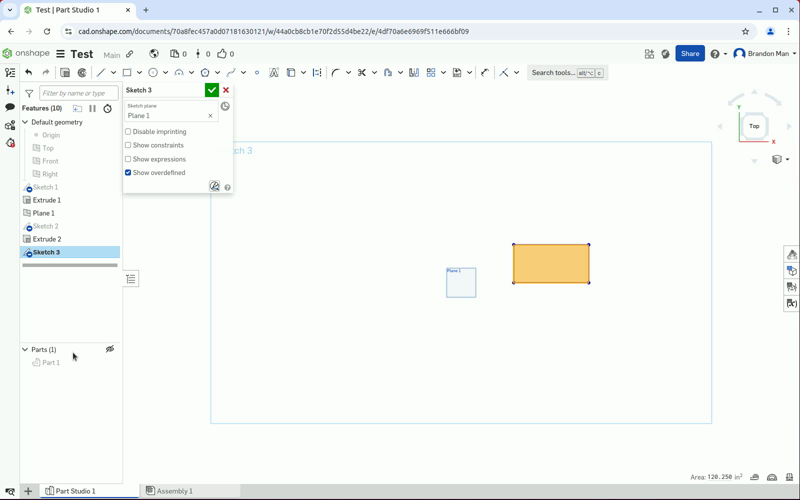
key(shift+e)
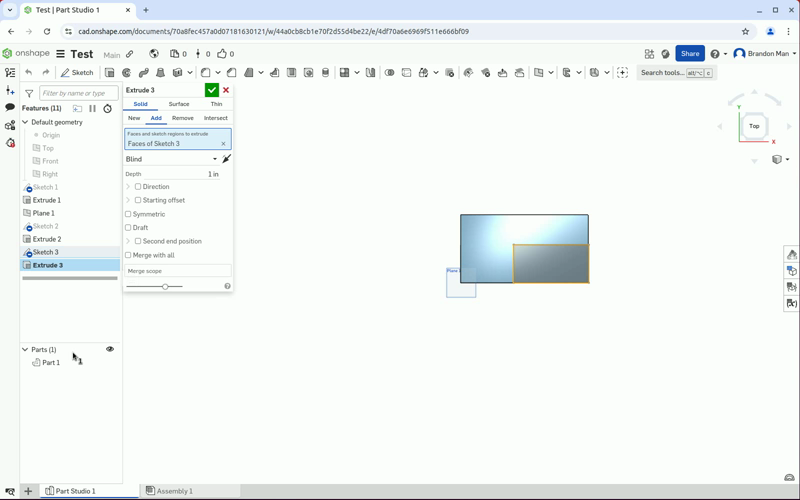
mouse_move(143, 106)
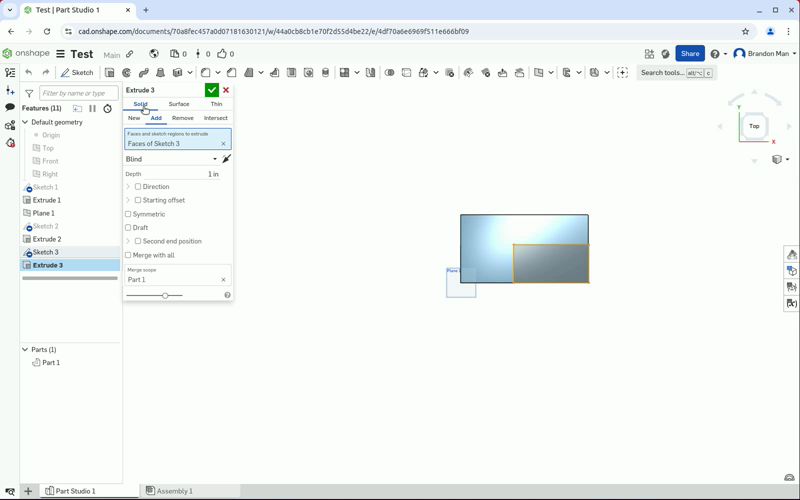
click(143, 106)
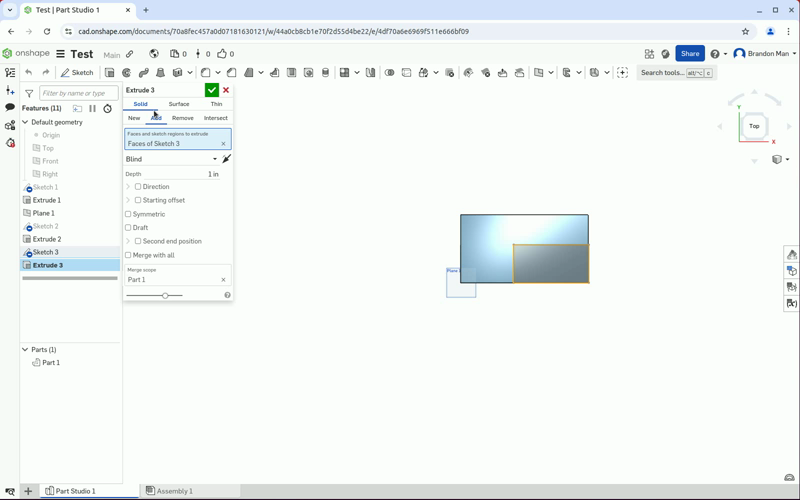
mouse_move(186, 120)
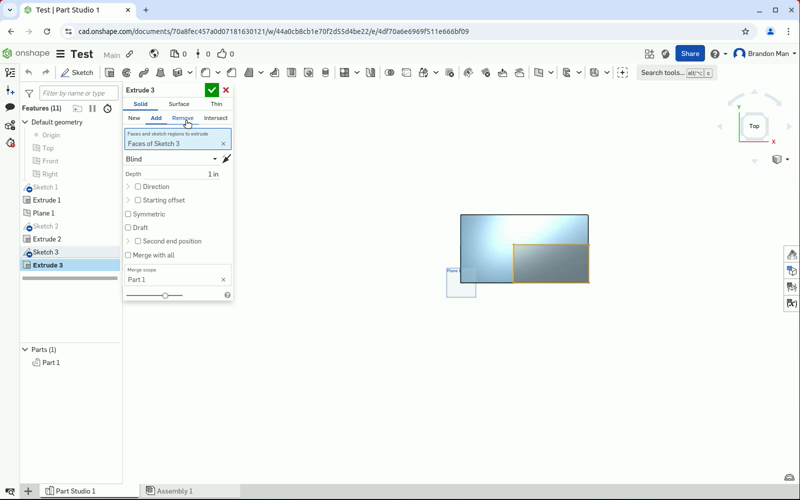
click(186, 120)
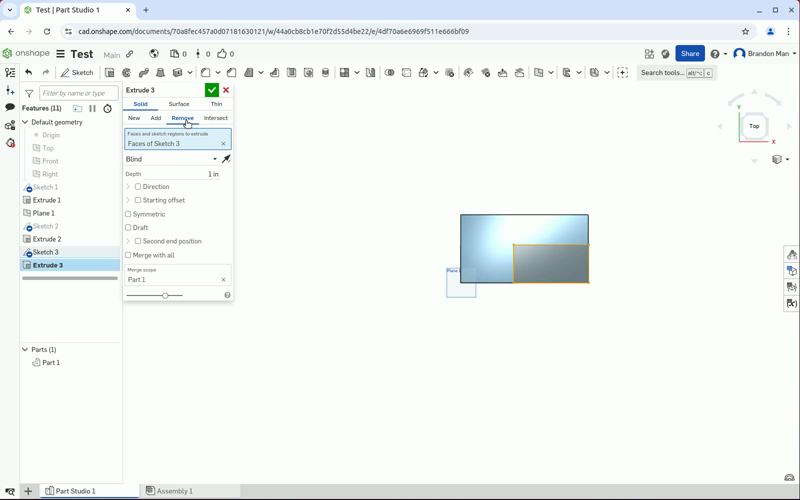
key(tab, 4)
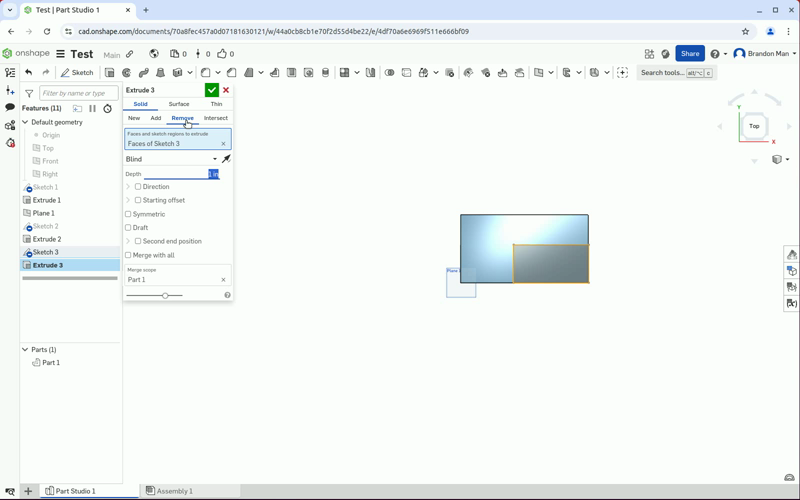
text(10.832)
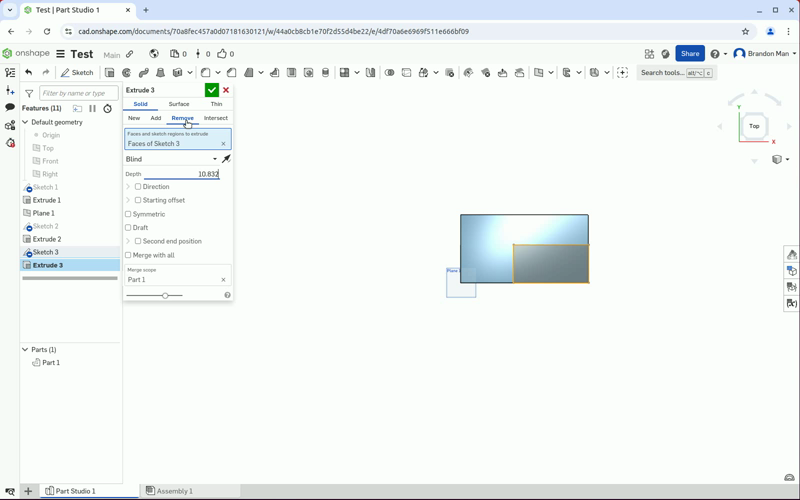
key(tab, 6)
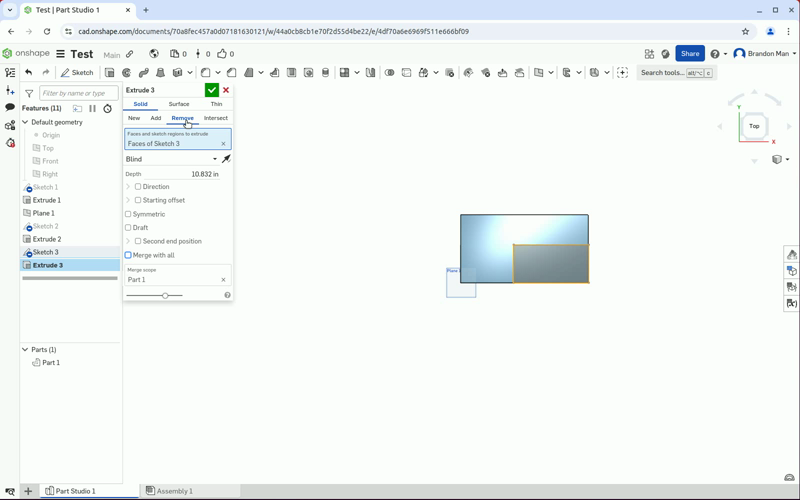
key(space)
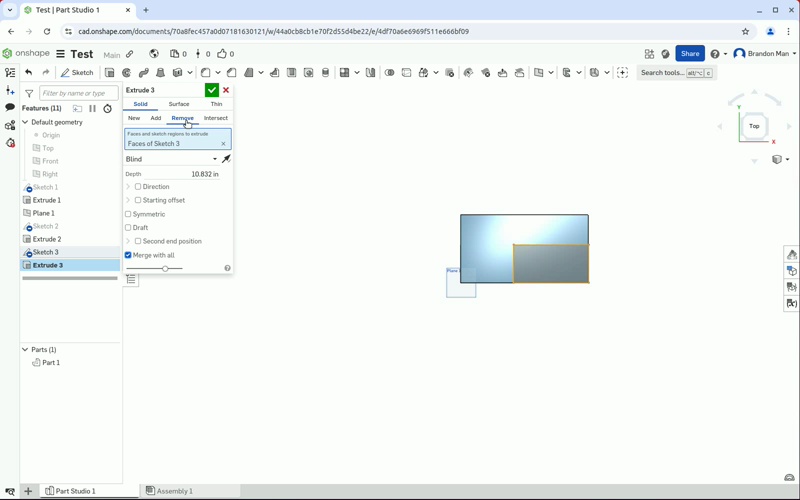
key(enter)
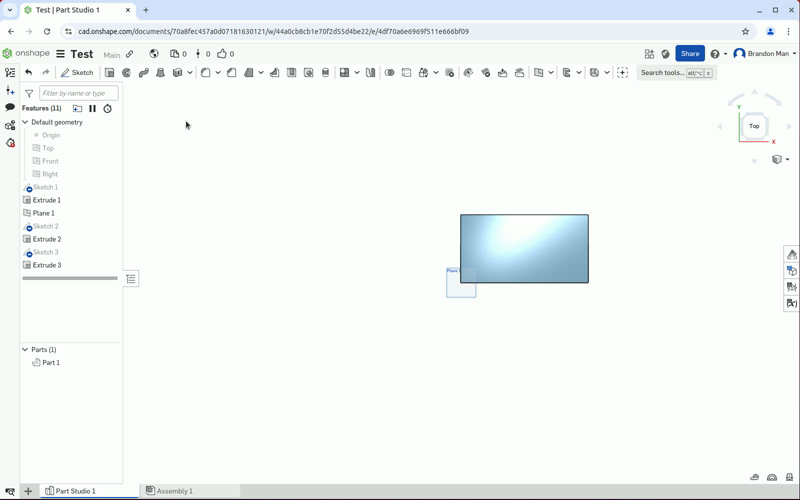
key(shift+h)
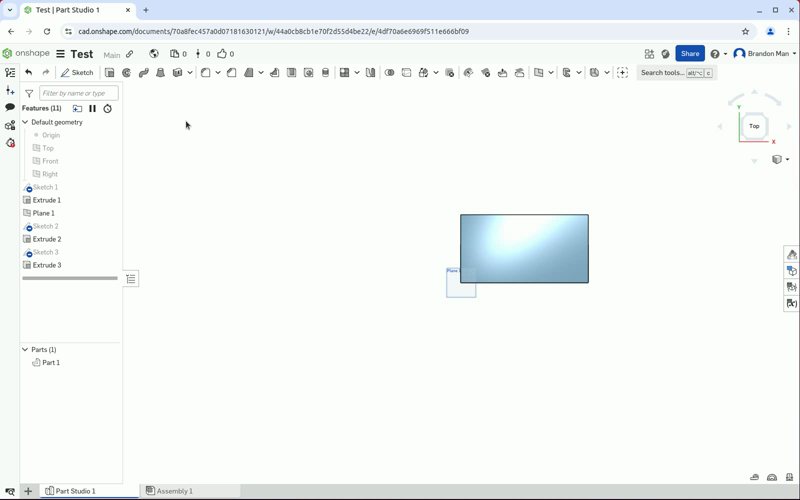
key(shift+h)
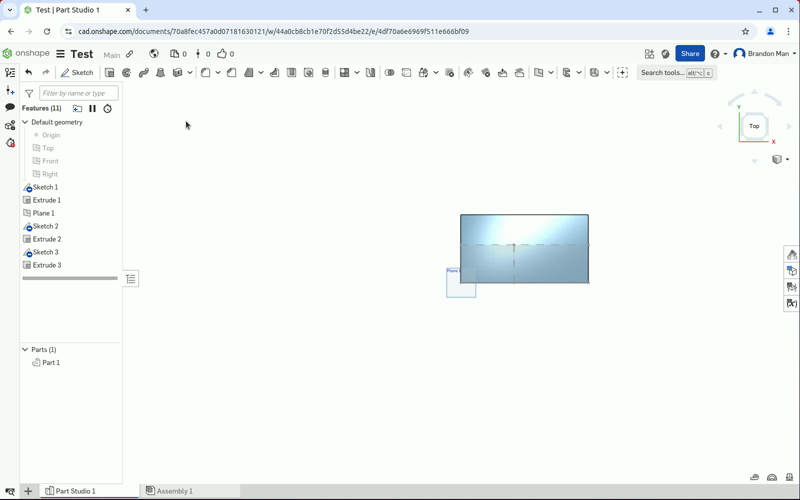
key(shift+7)
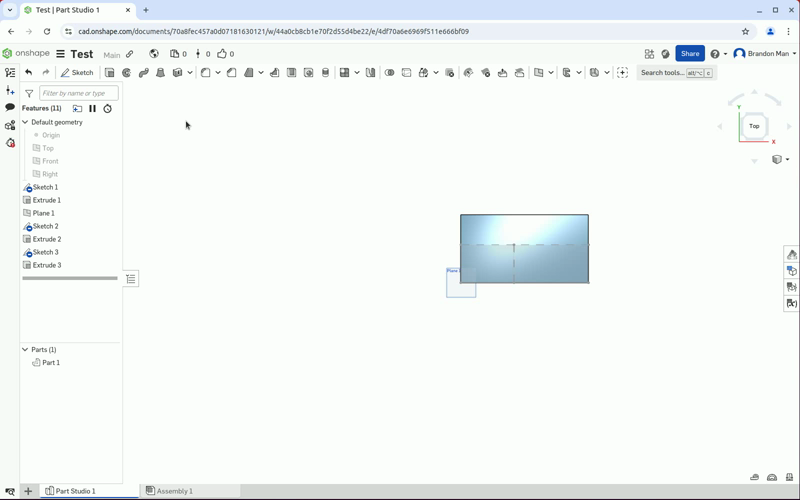
key(up, 3)
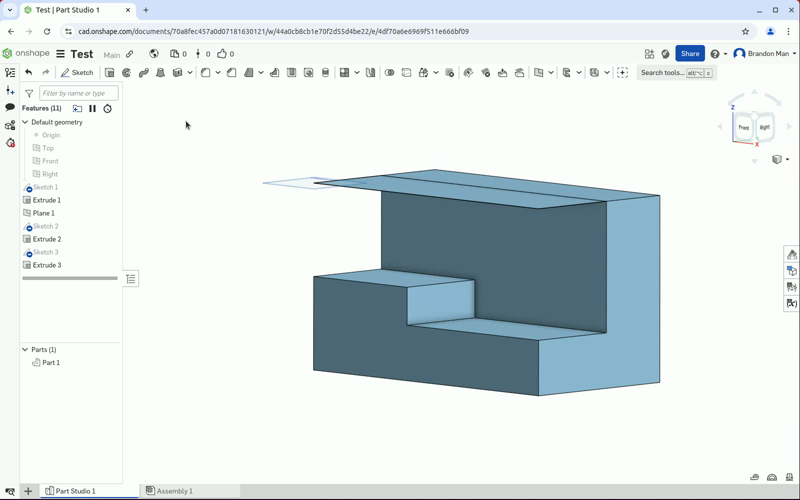
key(left, 3)
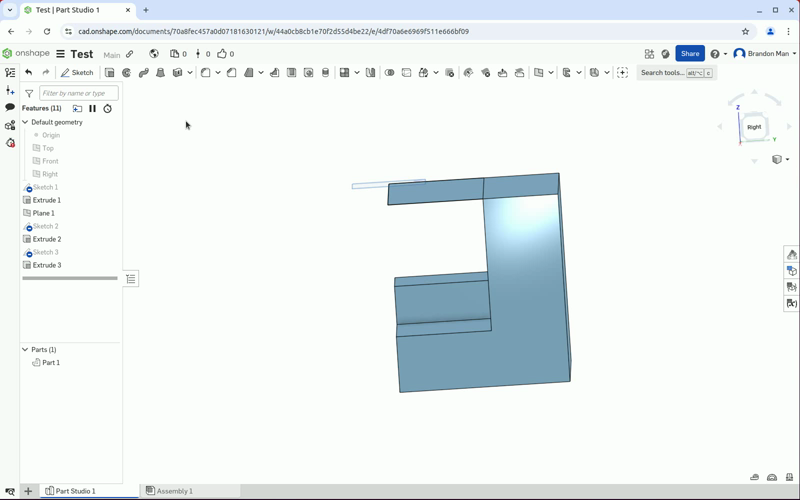
key(right, 3)
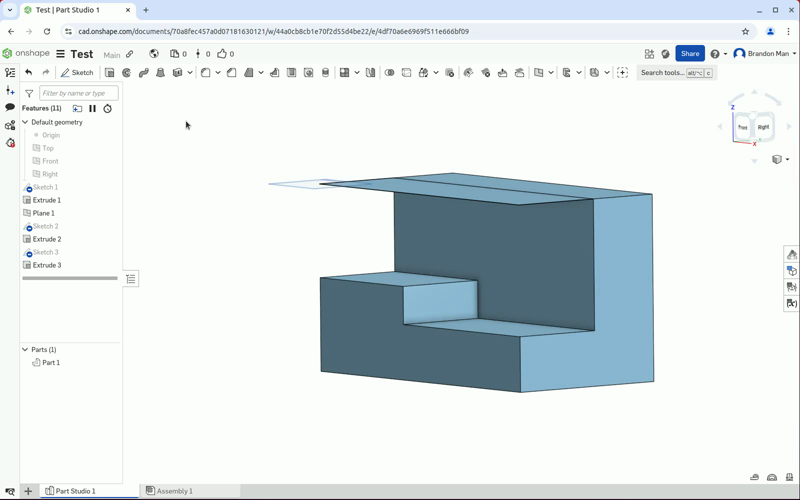
key(down, 3)
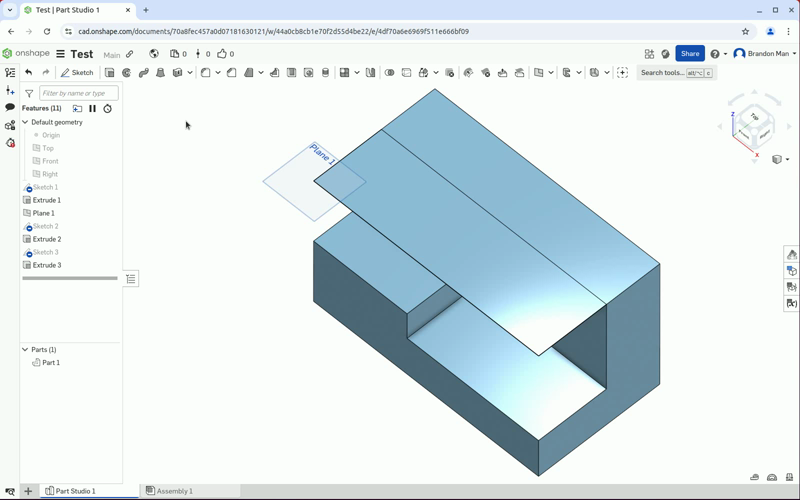
mouse_move(73, 189)
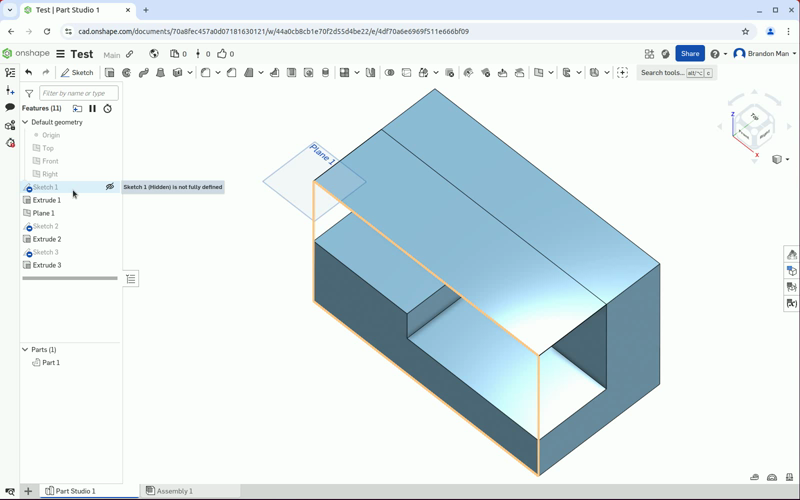
click(73, 189)